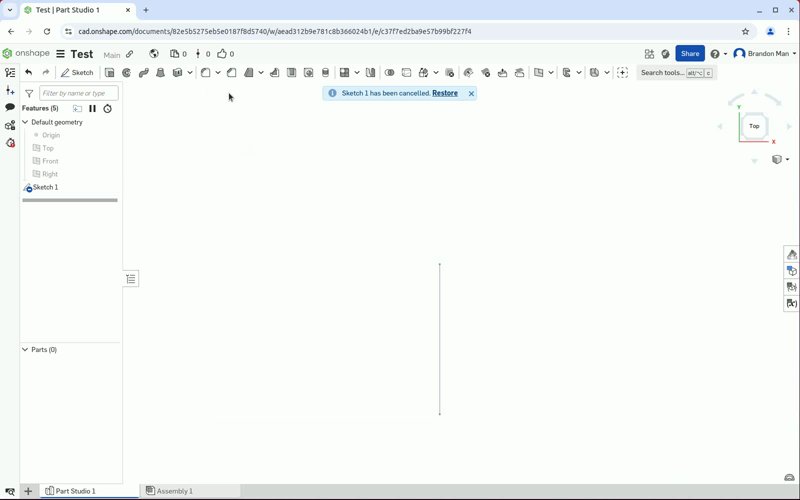
key(shift+h)
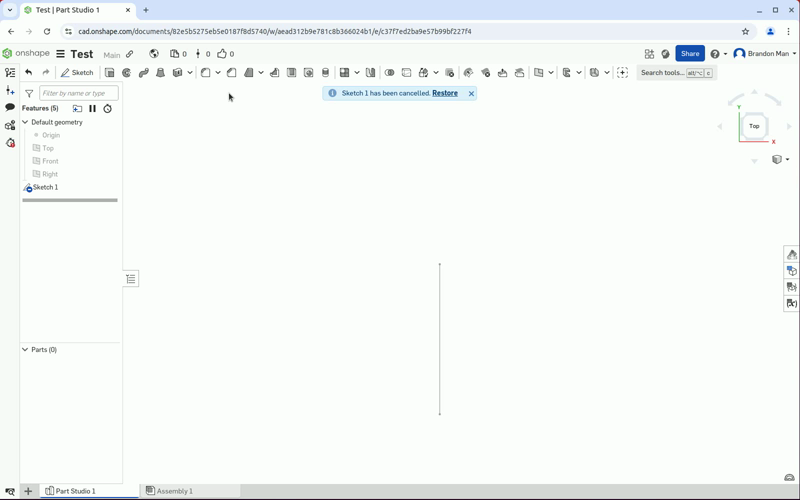
key(shift+s)
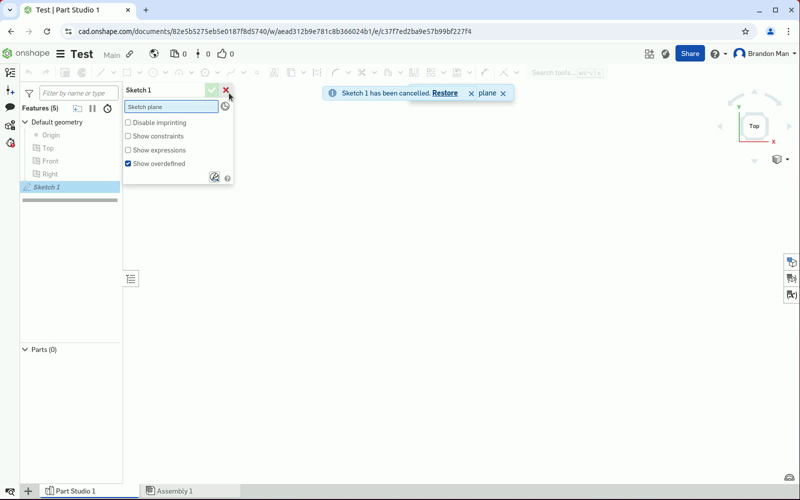
mouse_move(73, 150)
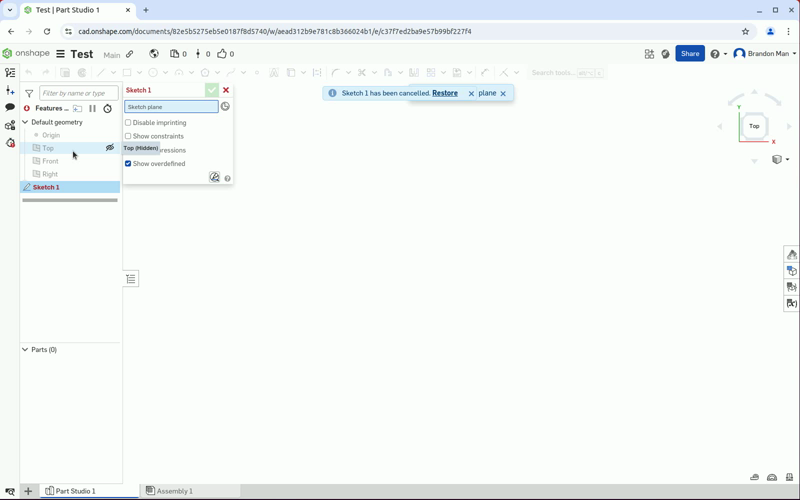
click(73, 150)
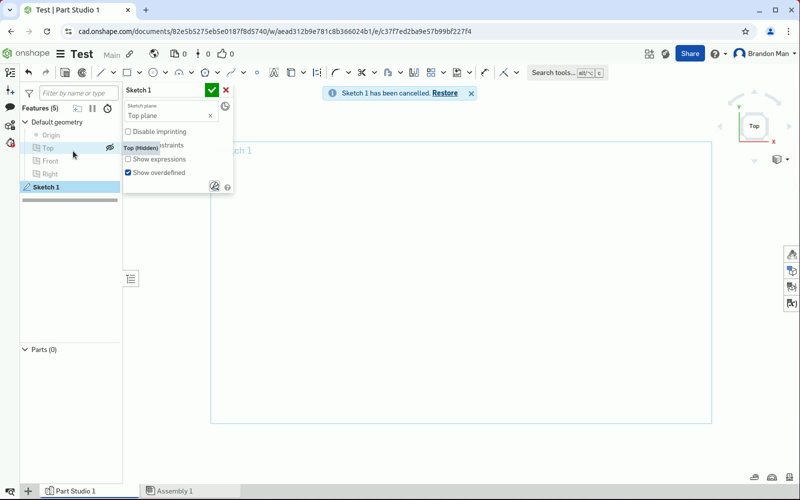
mouse_move(73, 352)
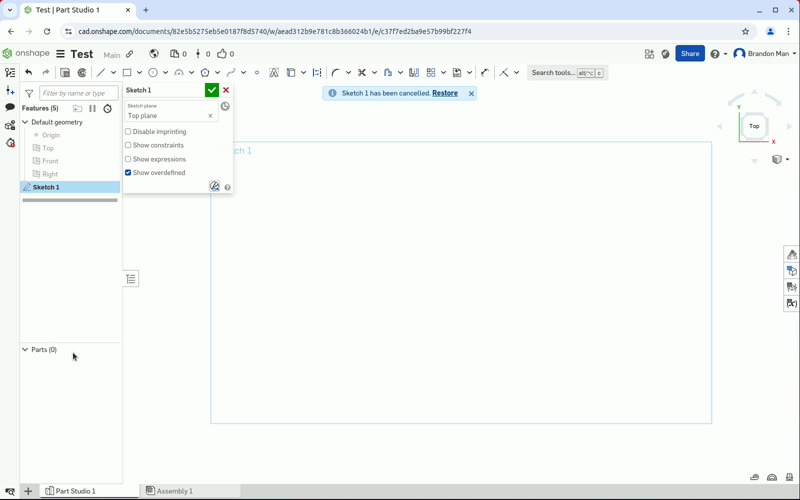
key(y)
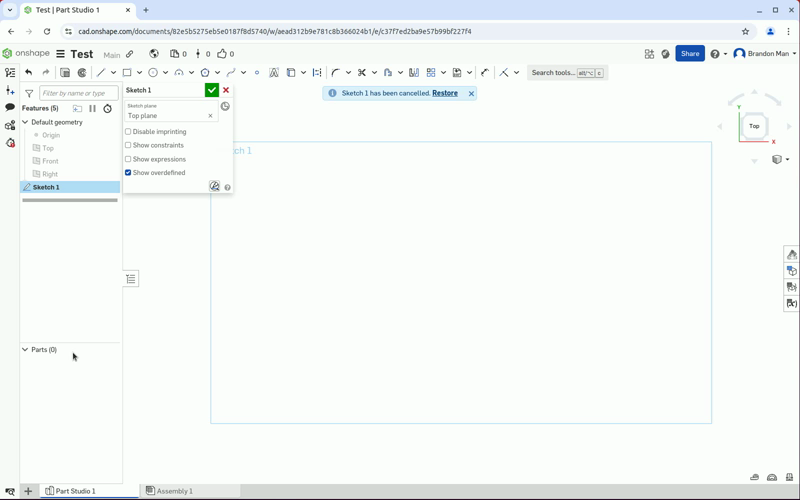
key(l)
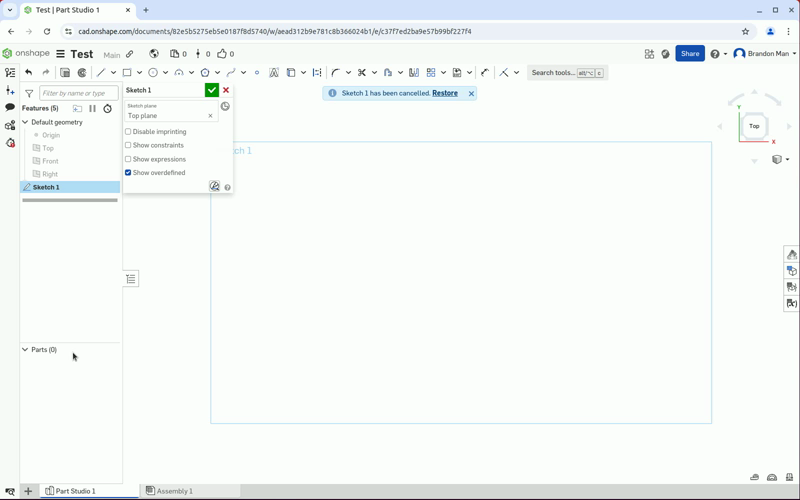
key_down(shift)
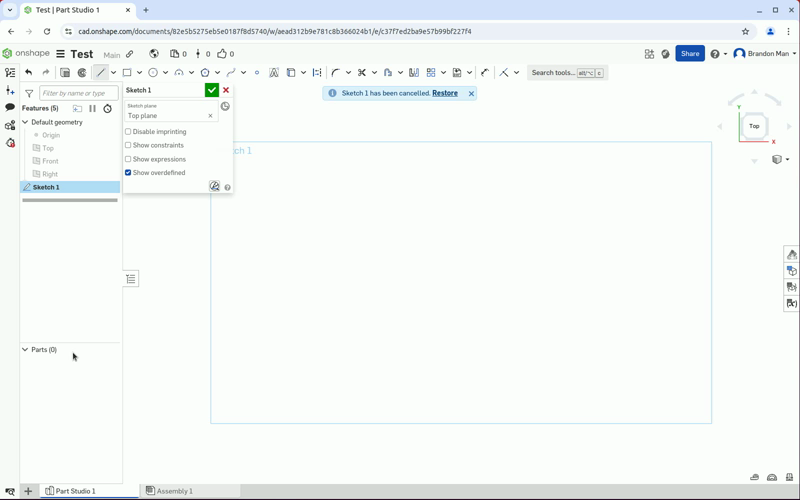
mouse_move(379, 325)
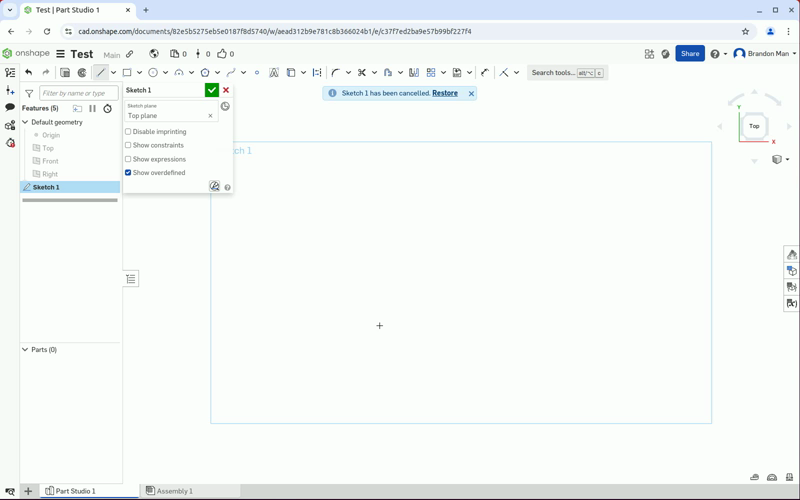
click(379, 325)
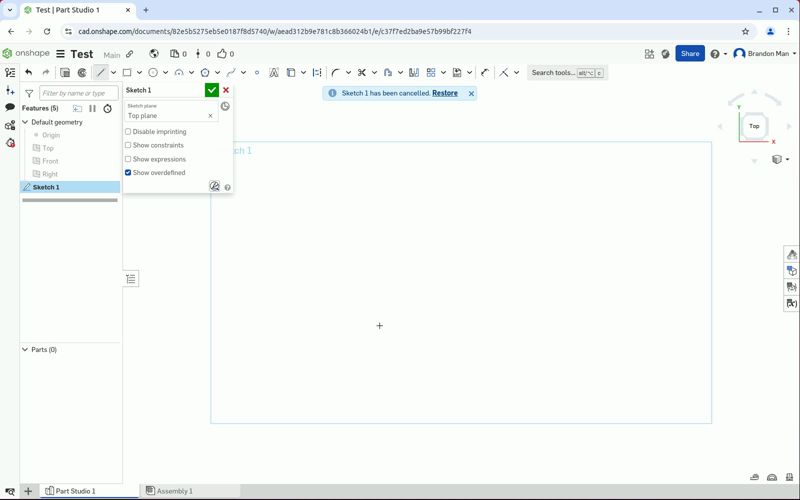
key_up(shift)
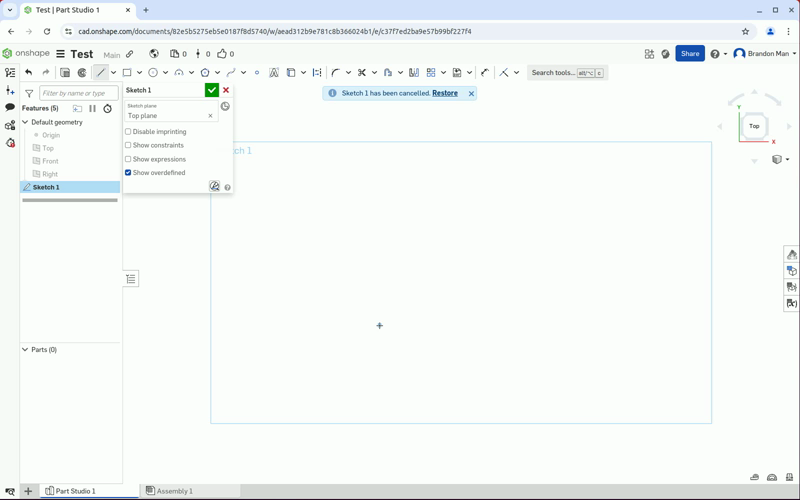
key_down(shift)
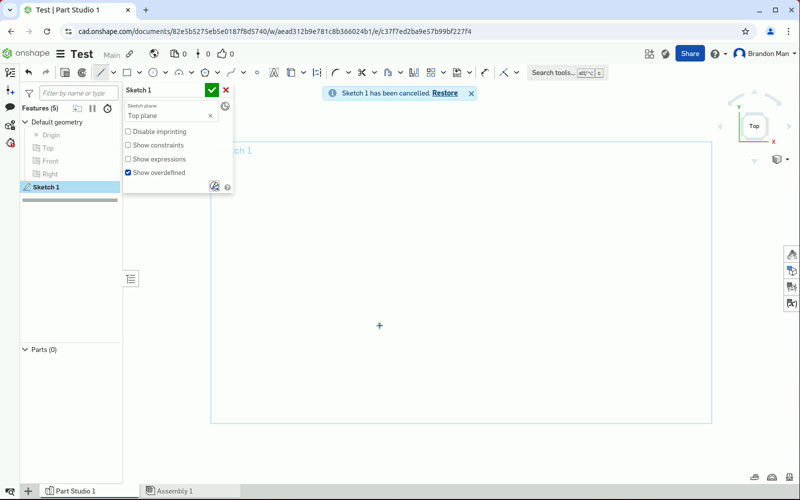
mouse_move(541, 325)
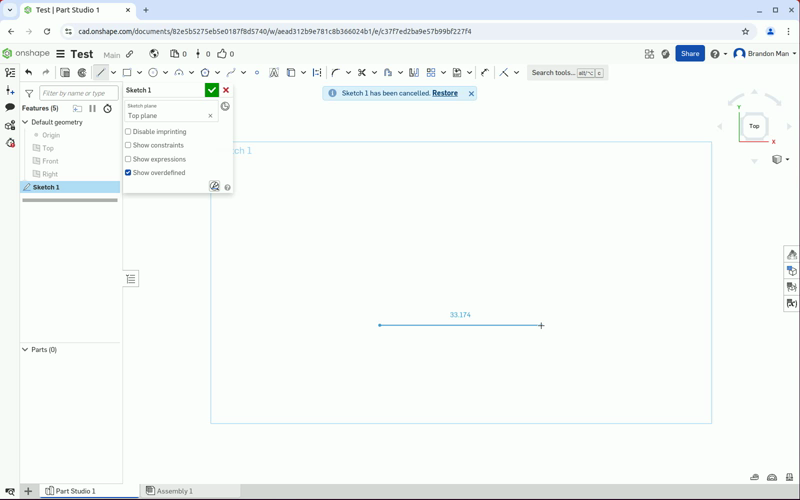
click(541, 325)
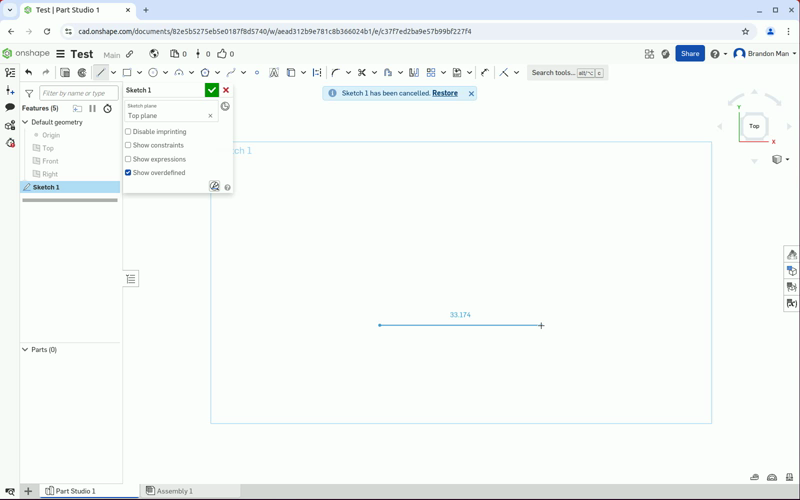
key_up(shift)
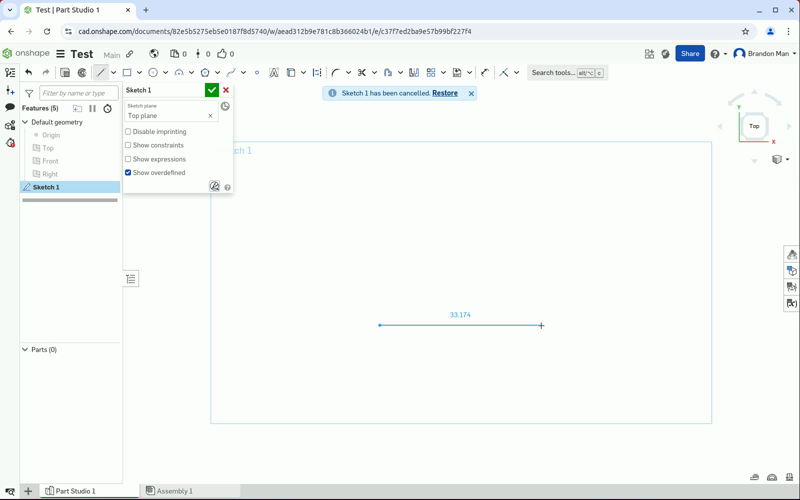
key_down(shift)
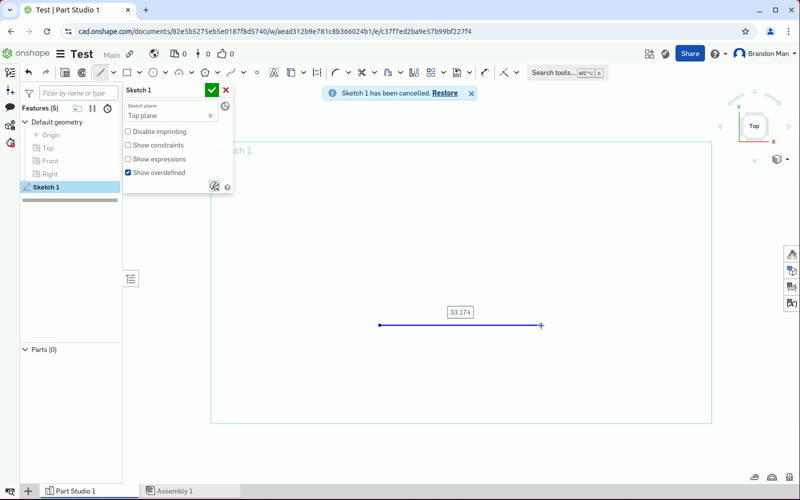
mouse_move(541, 240)
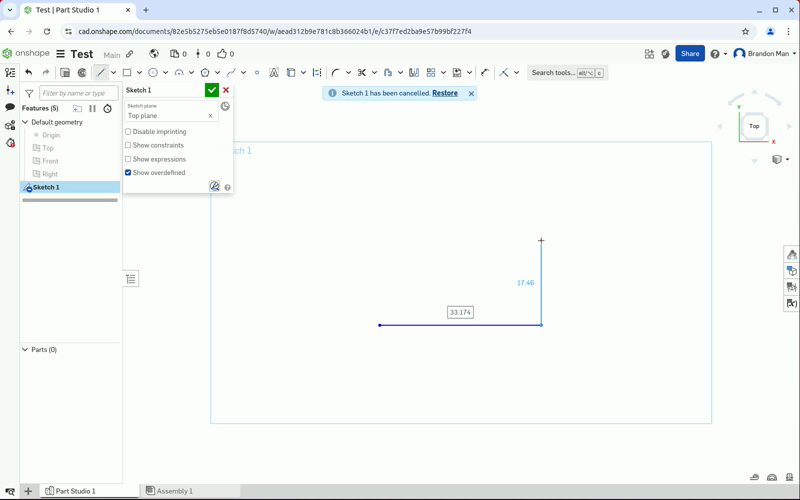
click(541, 240)
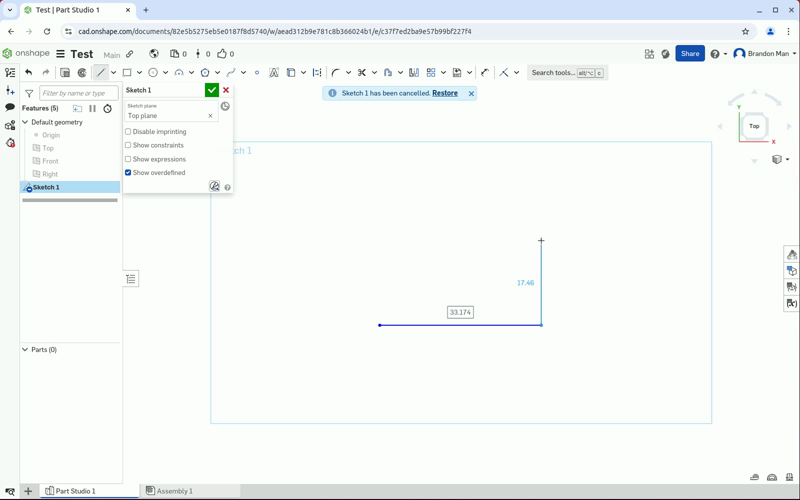
key_up(shift)
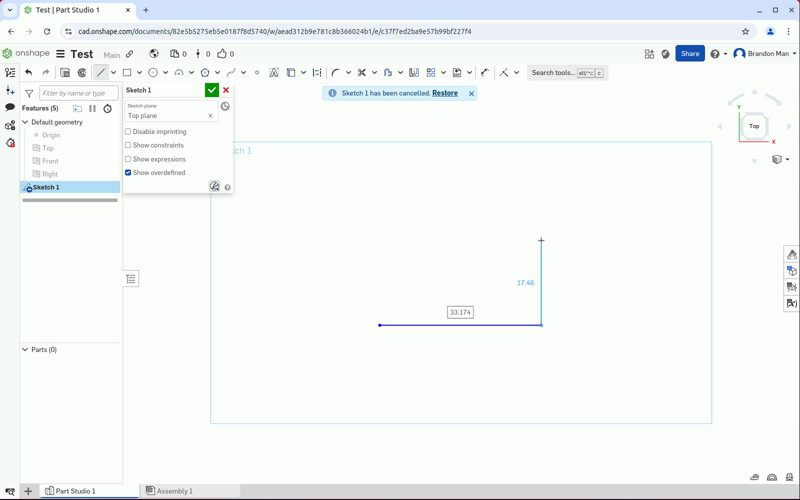
key_down(shift)
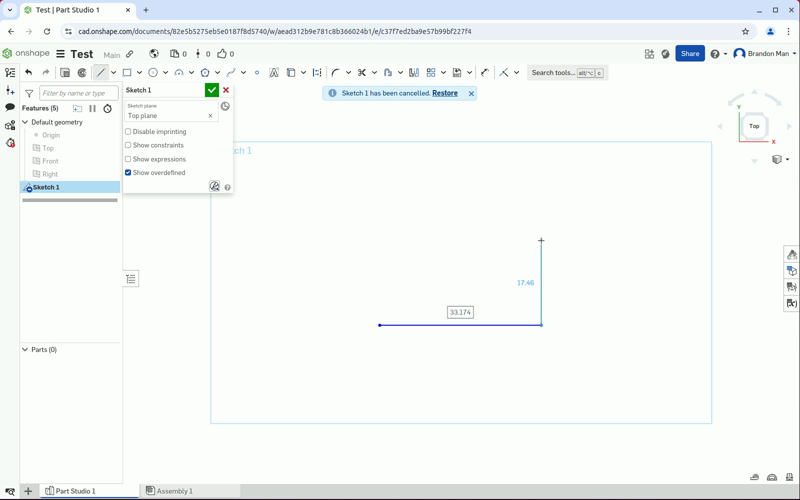
mouse_move(379, 240)
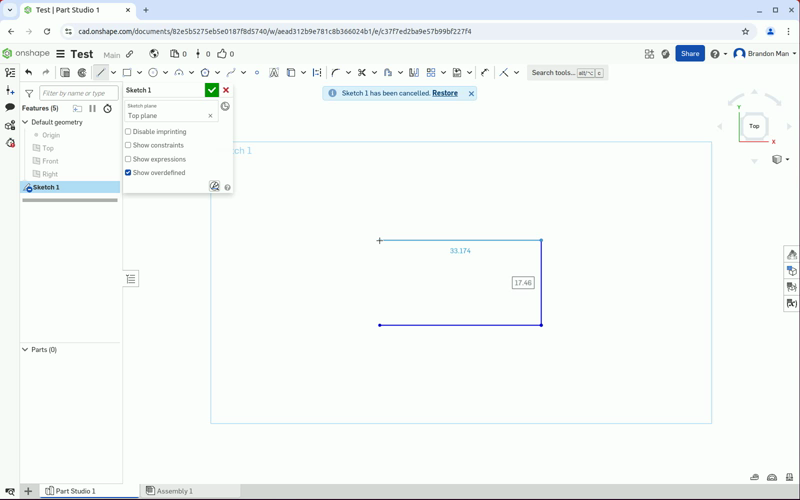
click(379, 240)
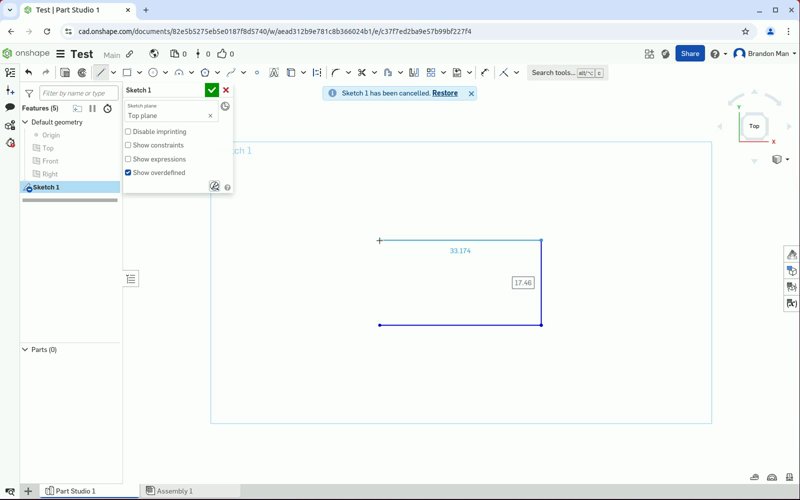
key_up(shift)
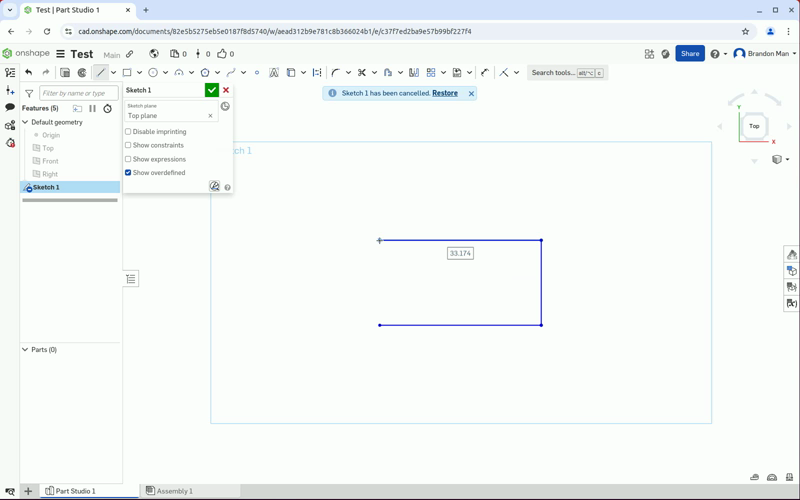
key_down(shift)
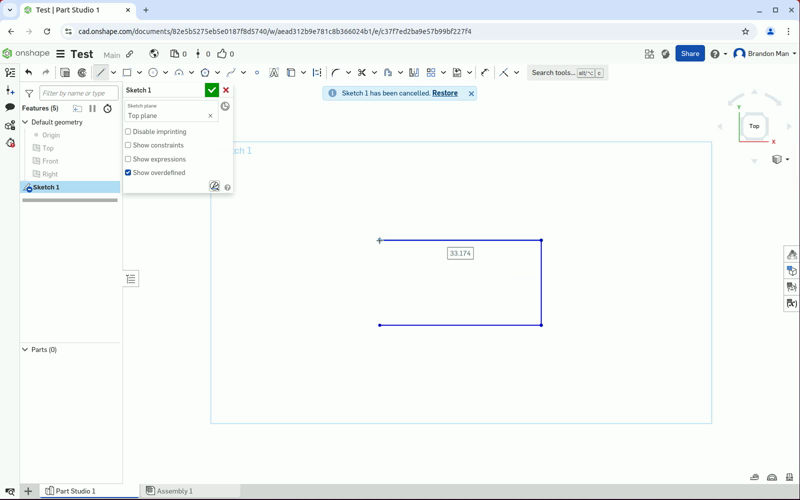
mouse_move(379, 325)
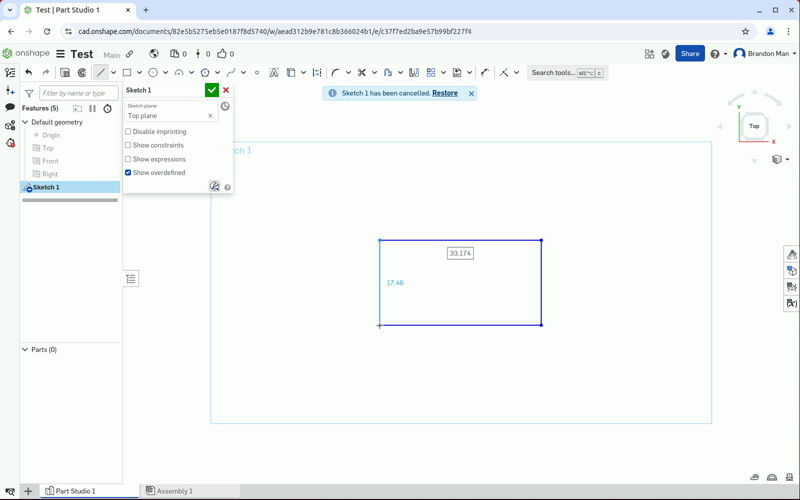
key_up(shift)
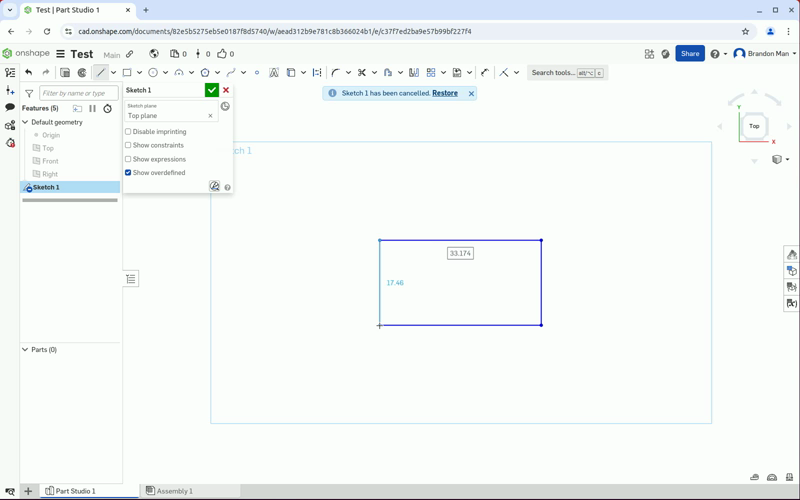
click(379, 325)
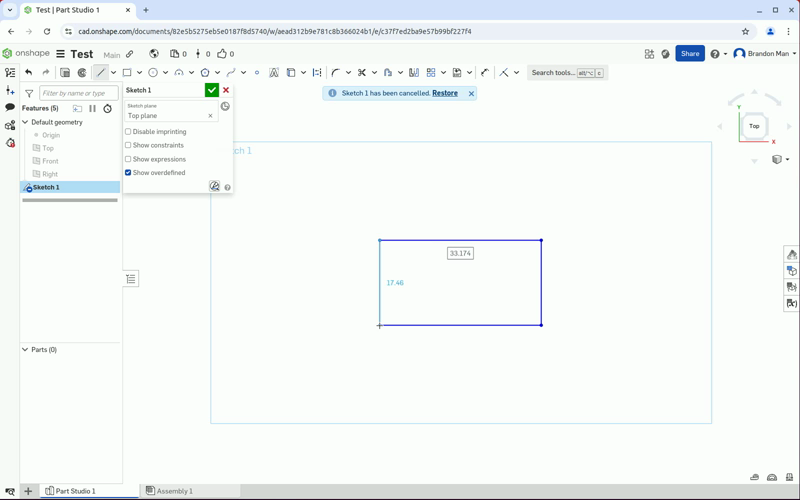
key(esc)
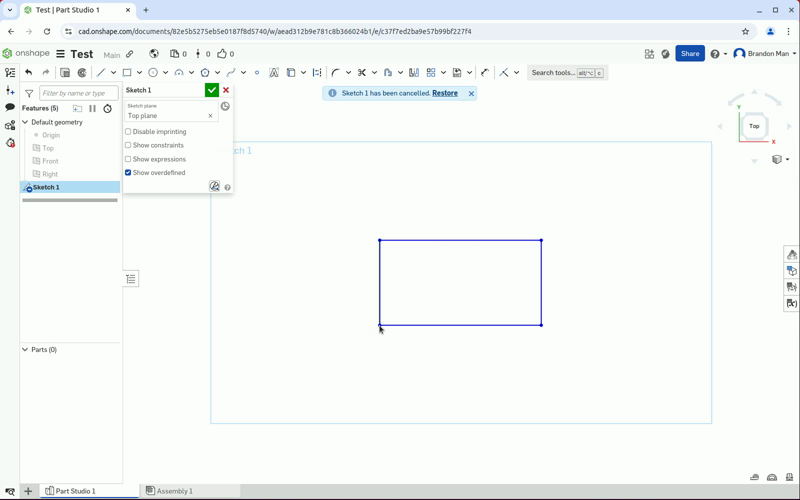
mouse_move(394, 273)
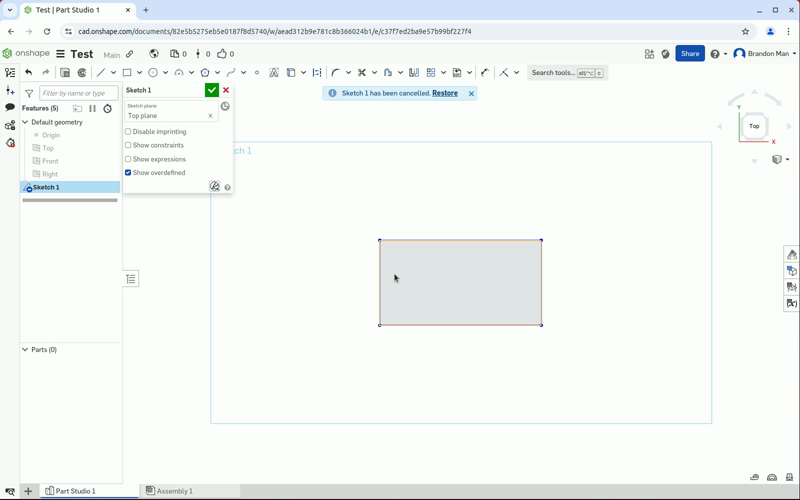
click(394, 273)
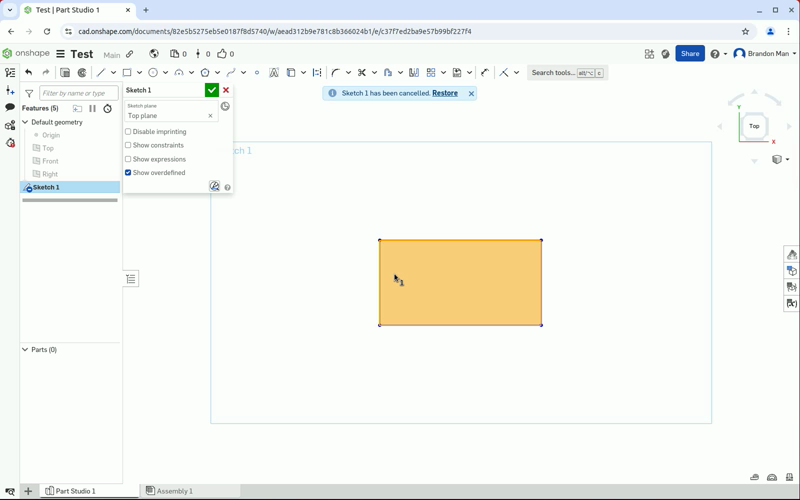
mouse_move(73, 352)
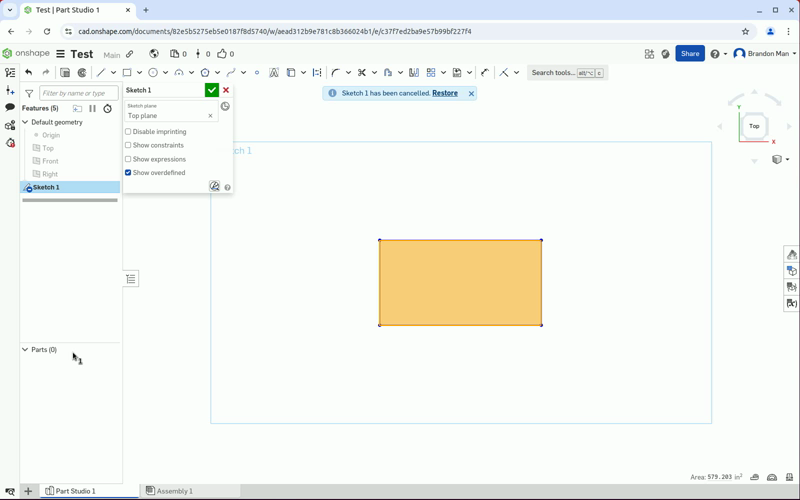
key(shift+y)
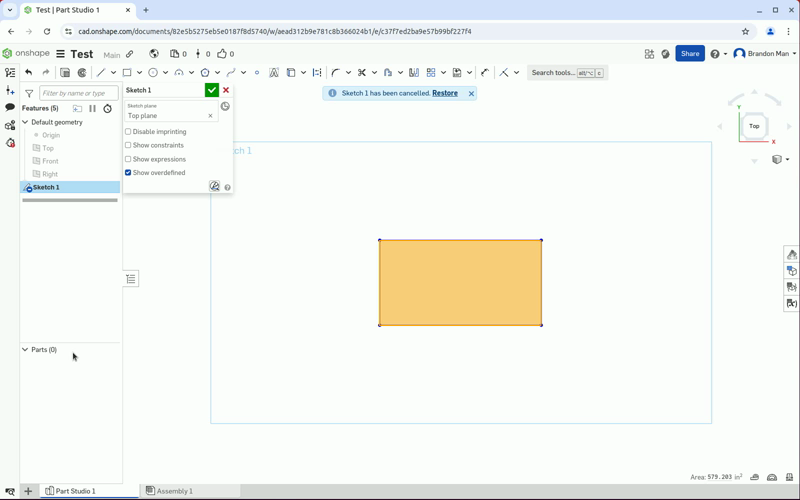
key(shift+e)
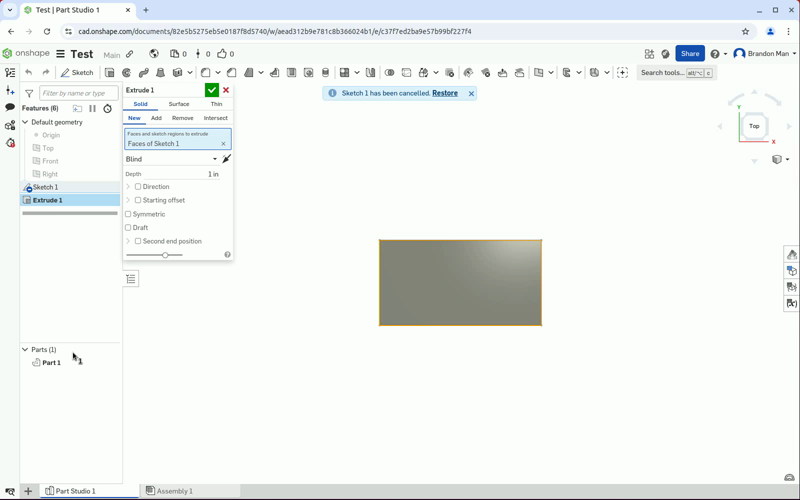
mouse_move(143, 106)
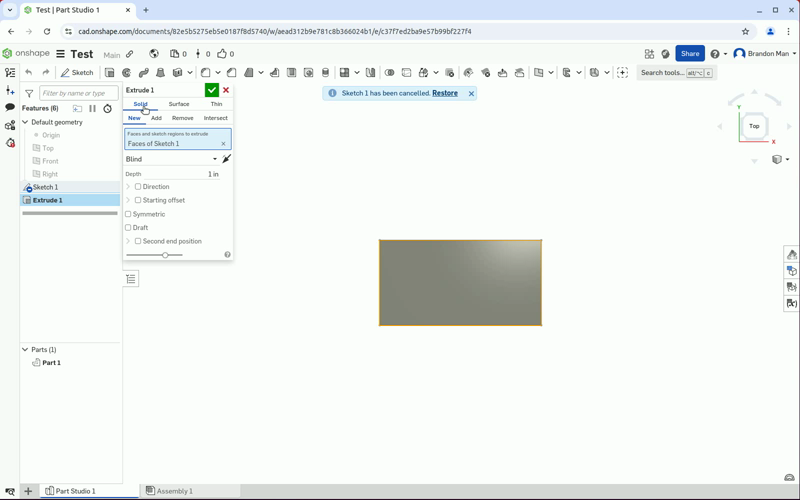
click(143, 106)
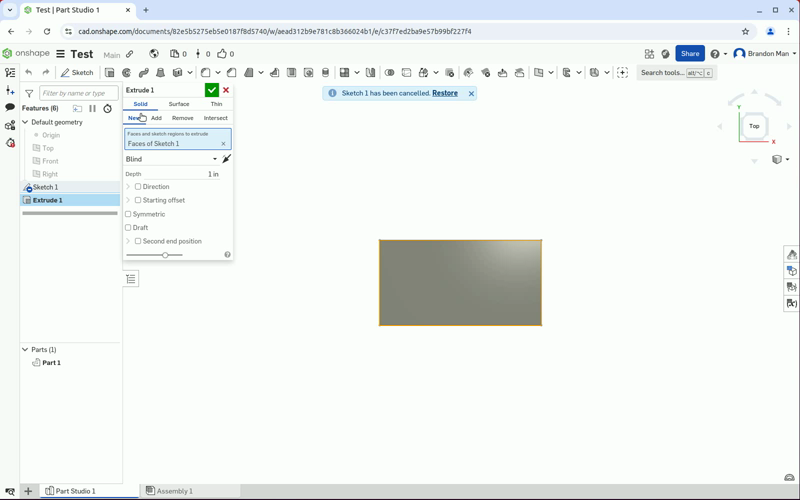
mouse_move(137, 120)
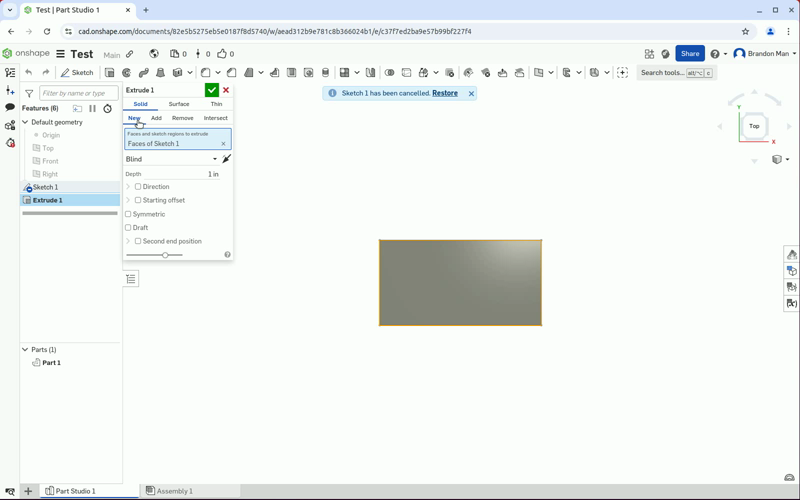
click(137, 120)
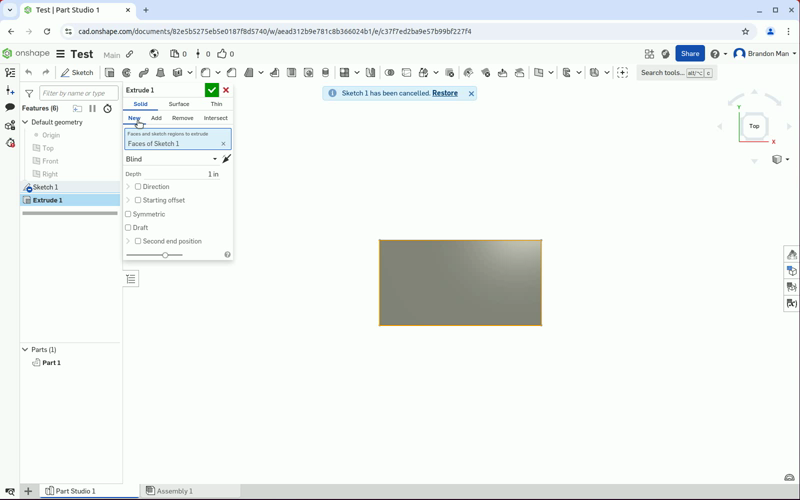
key(tab, 4)
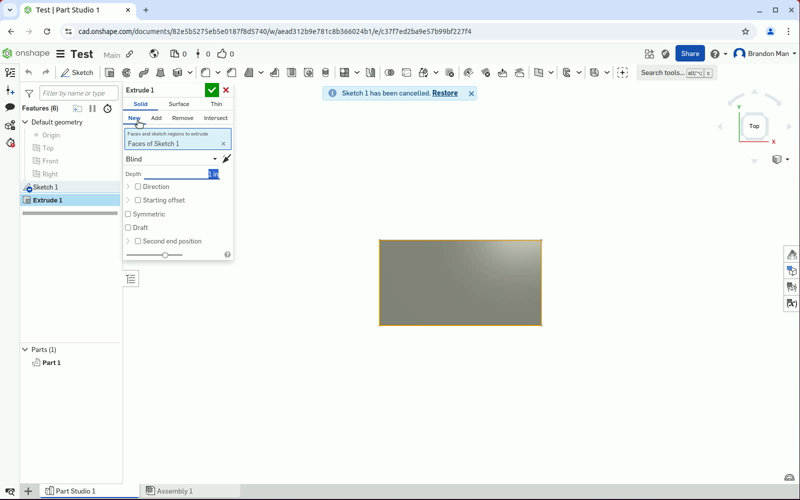
text(11.554)
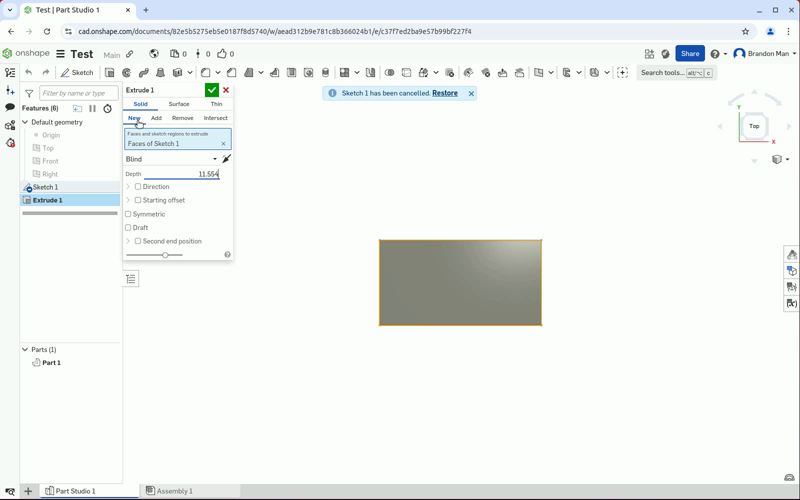
key(enter)
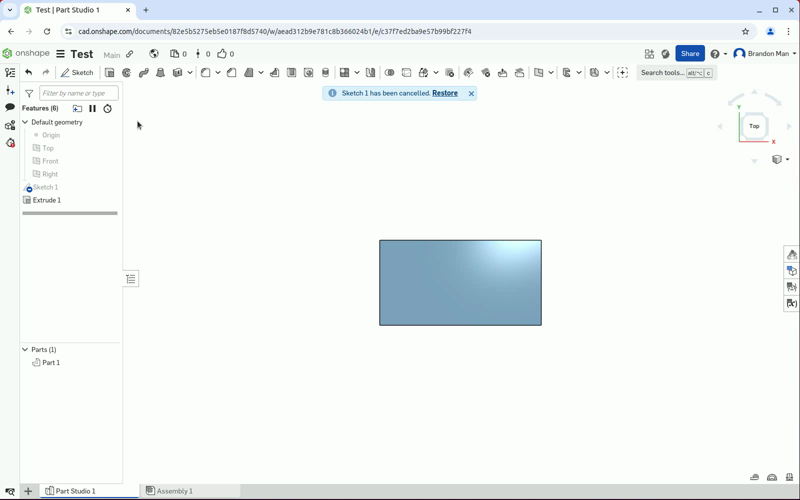
key(shift+h)
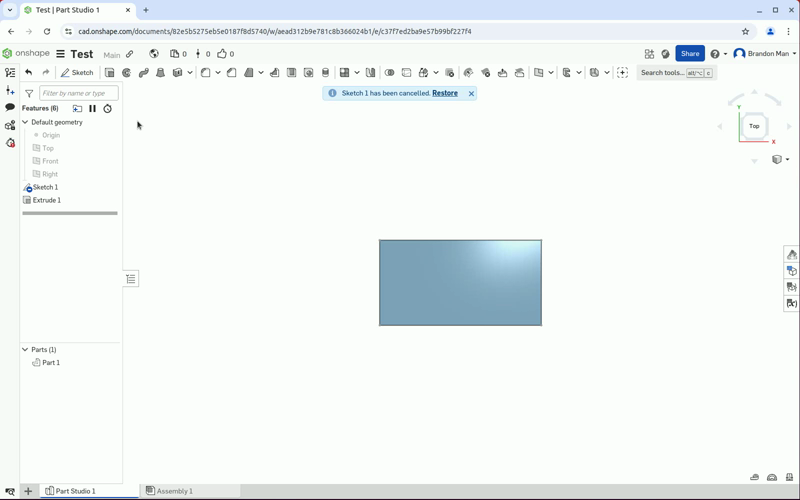
key(shift+h)
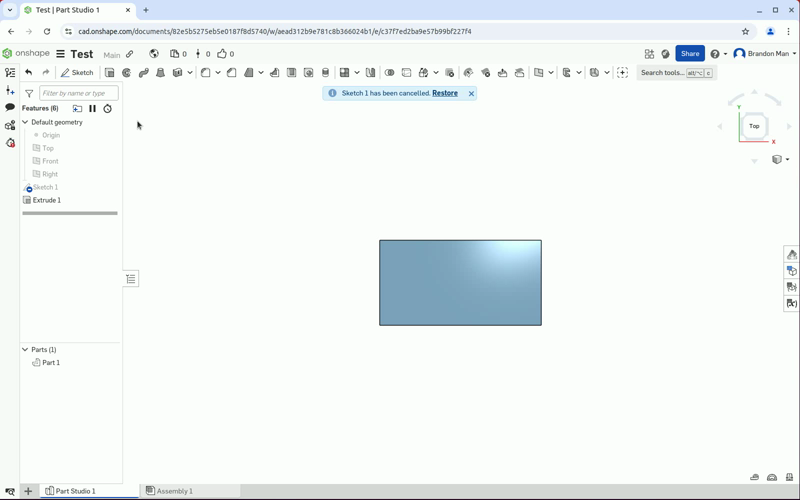
mouse_move(73, 189)
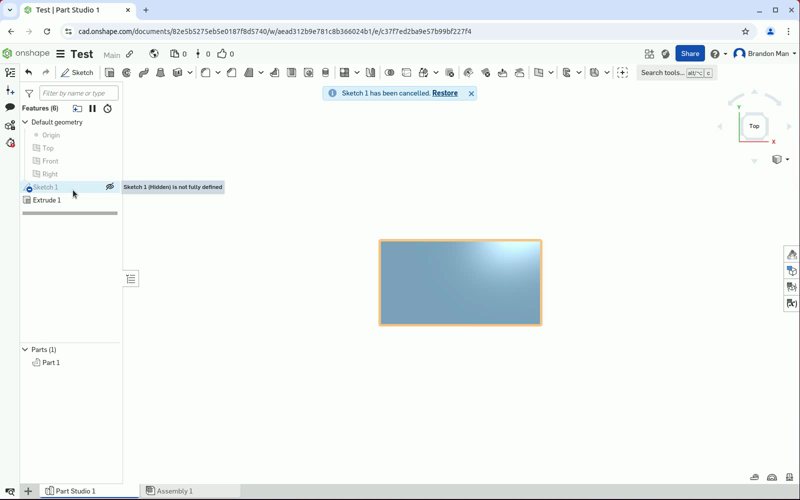
click(73, 189)
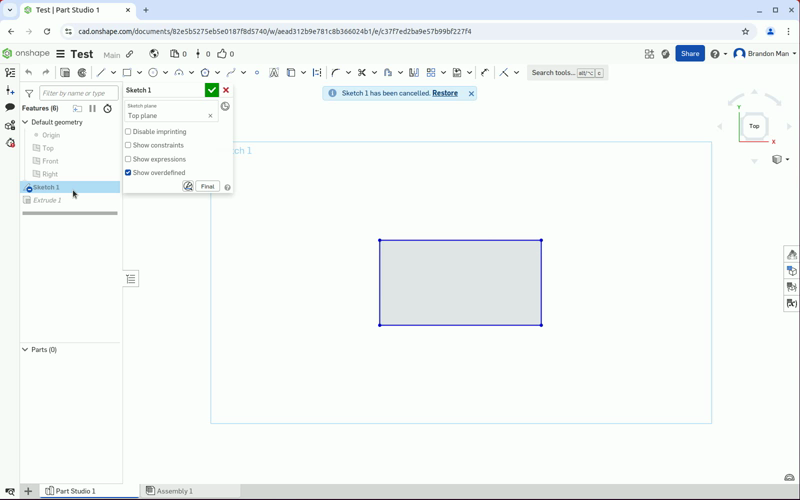
mouse_move(229, 92)
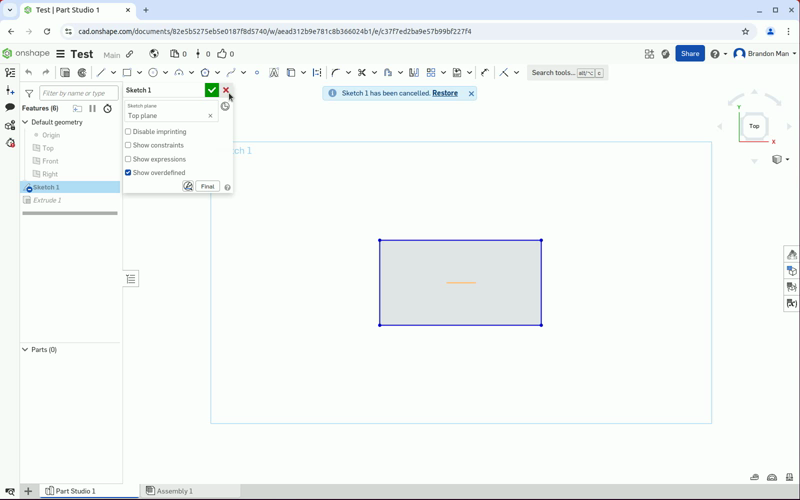
click(229, 92)
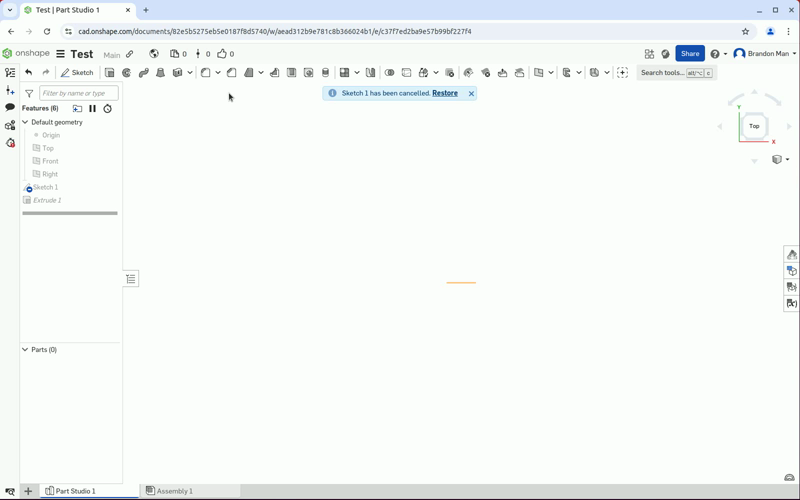
mouse_move(541, 75)
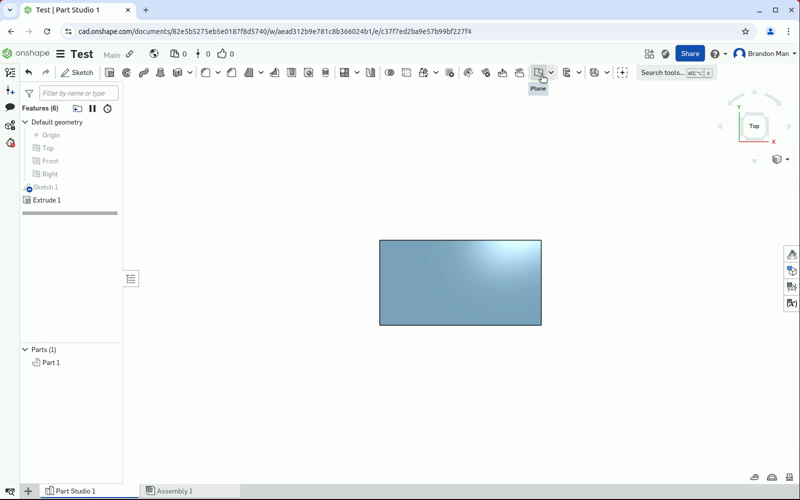
click(541, 75)
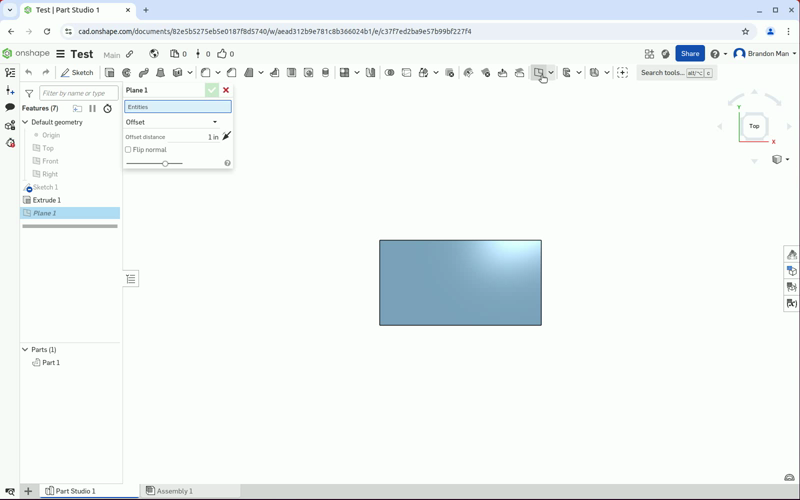
mouse_move(73, 150)
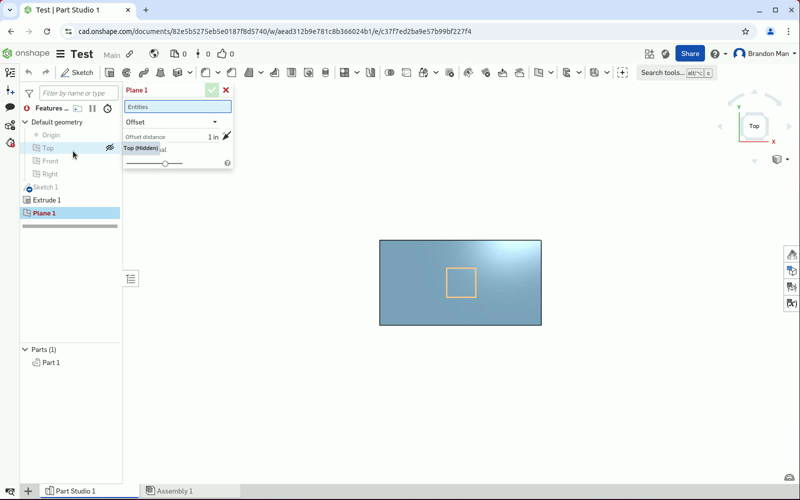
click(73, 150)
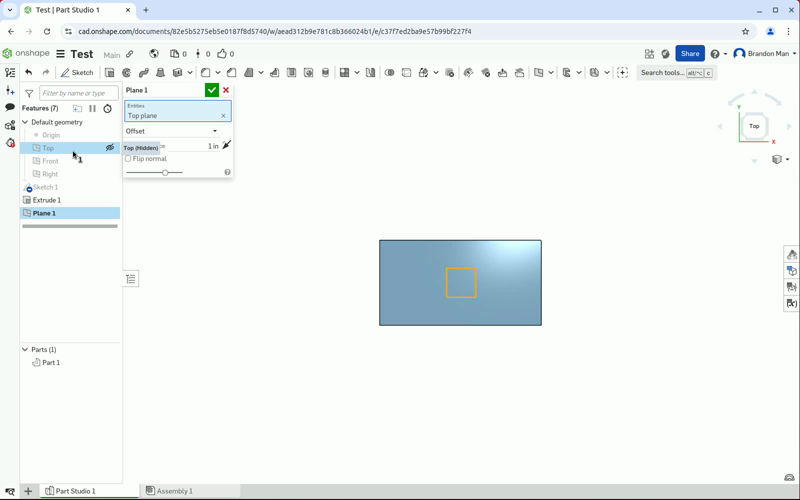
key(tab, 2)
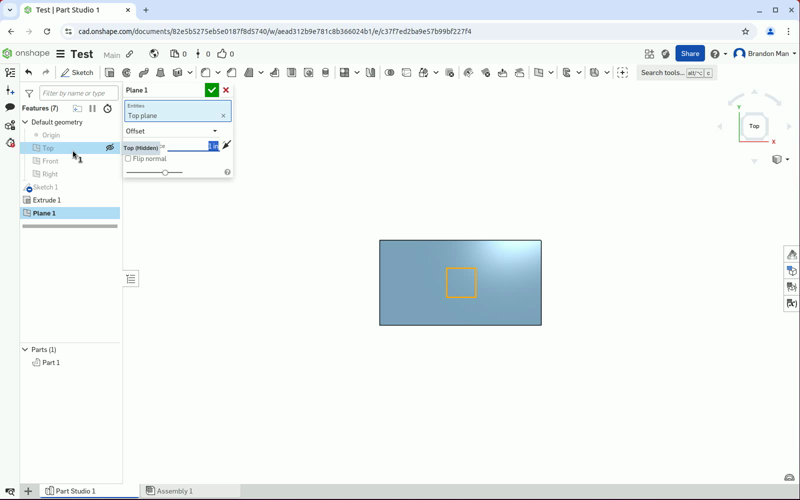
text(11.554)
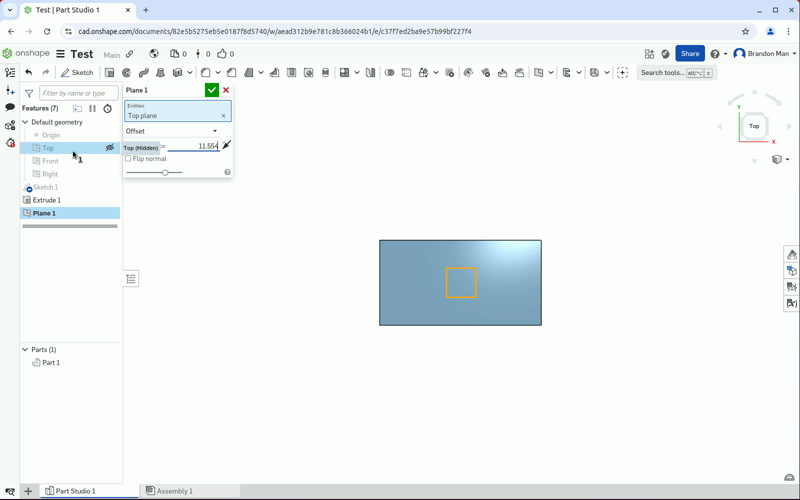
key(enter, 2)
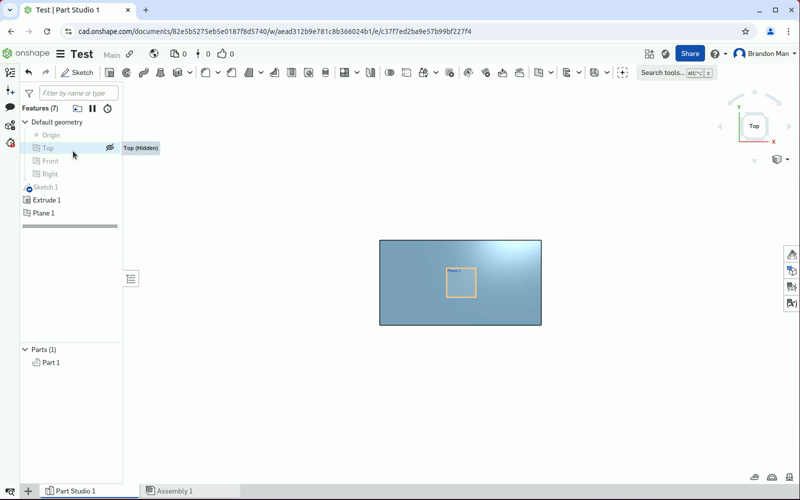
key(shift+s)
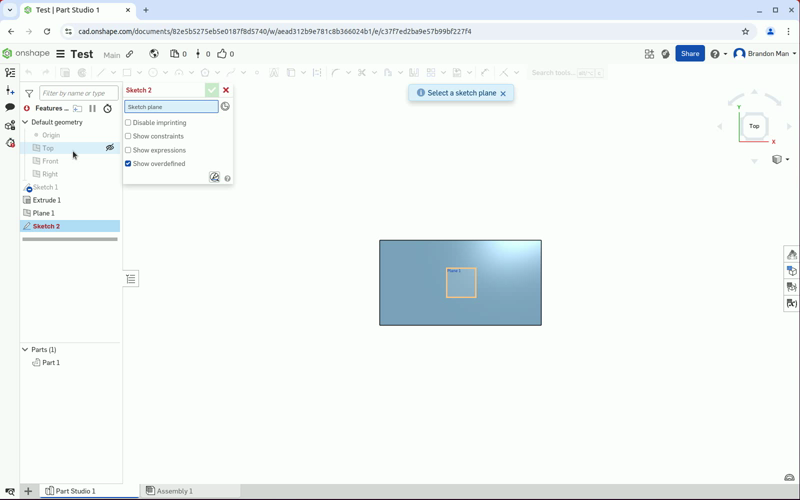
mouse_move(73, 215)
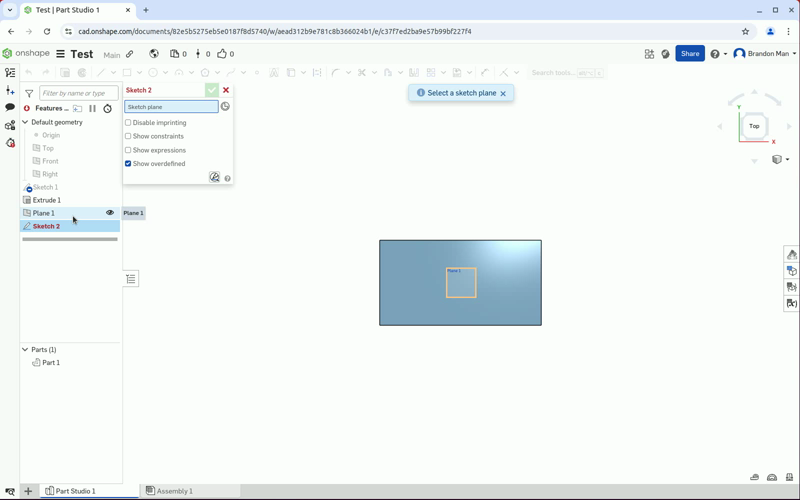
click(73, 215)
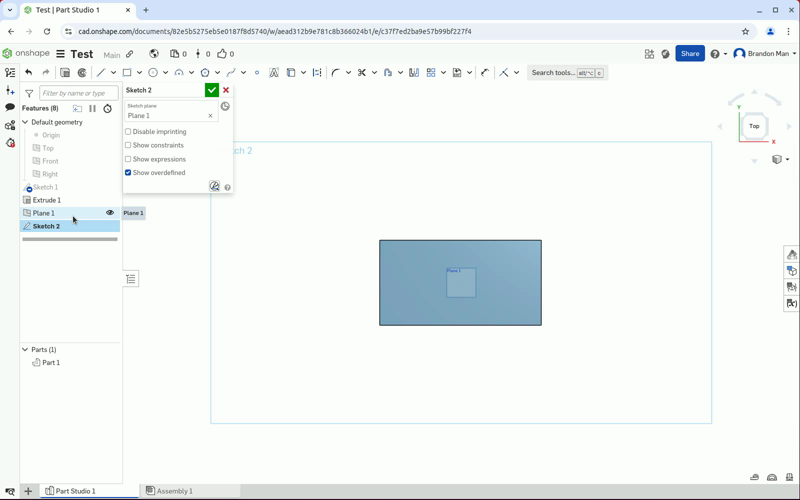
mouse_move(73, 352)
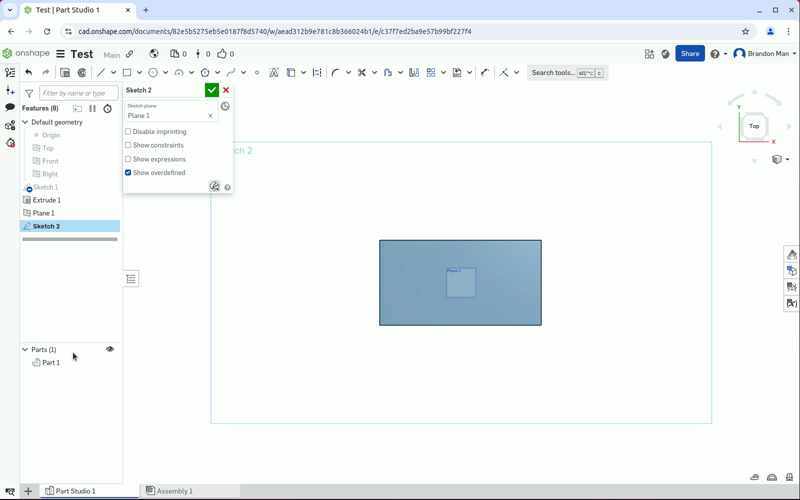
key(y)
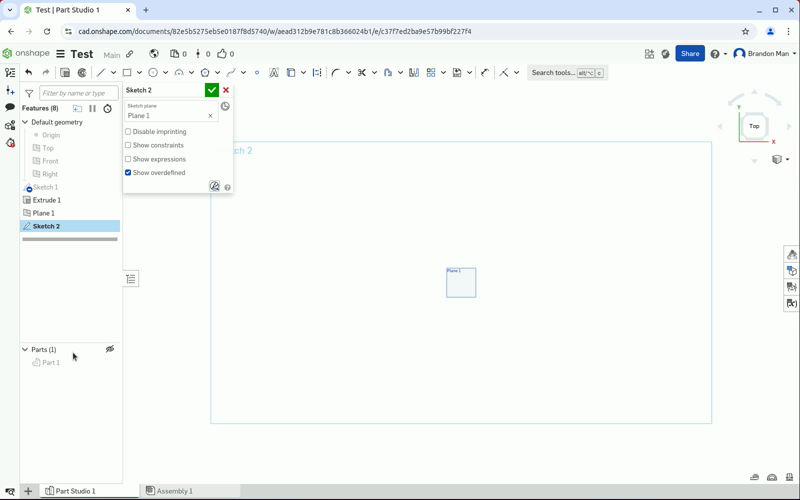
key(l)
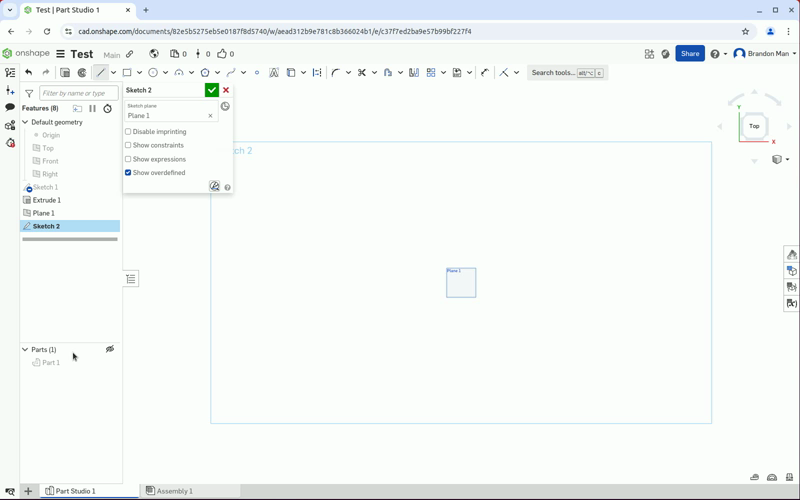
key_down(shift)
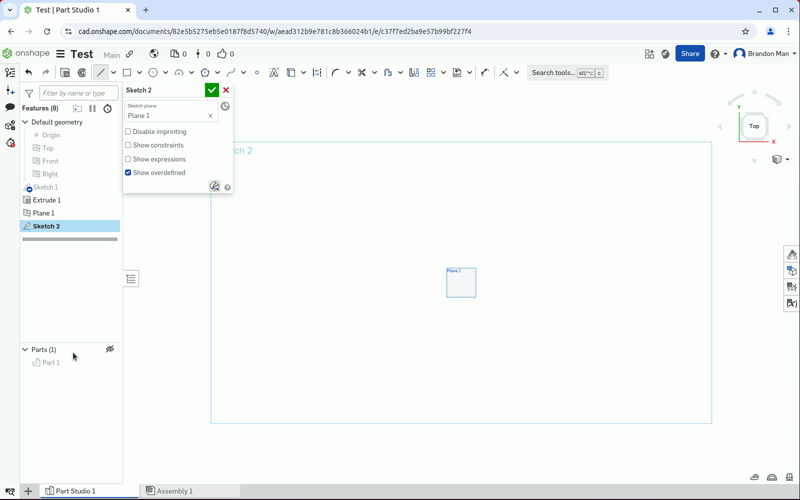
mouse_move(379, 325)
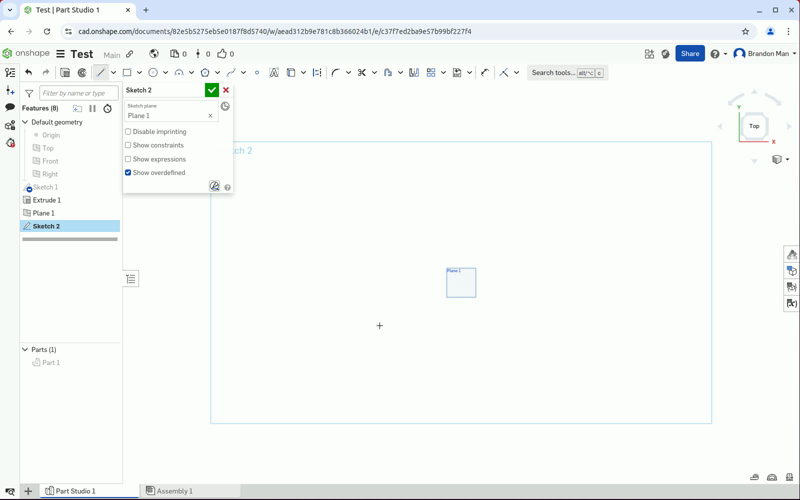
click(379, 325)
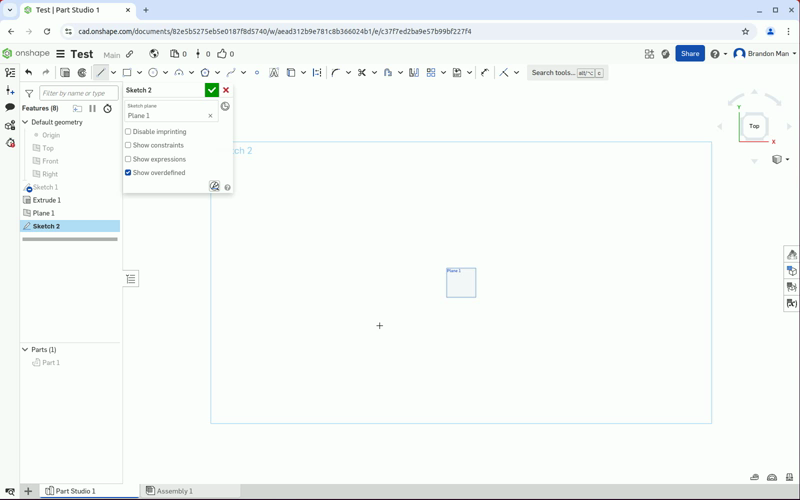
key_up(shift)
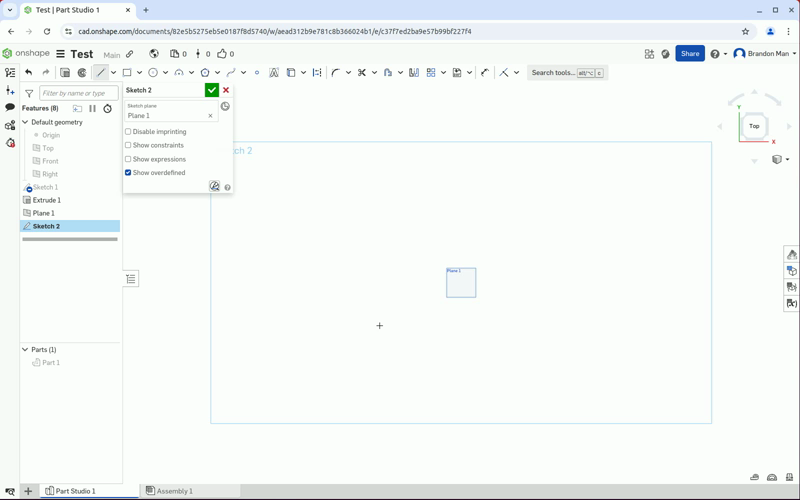
key_down(shift)
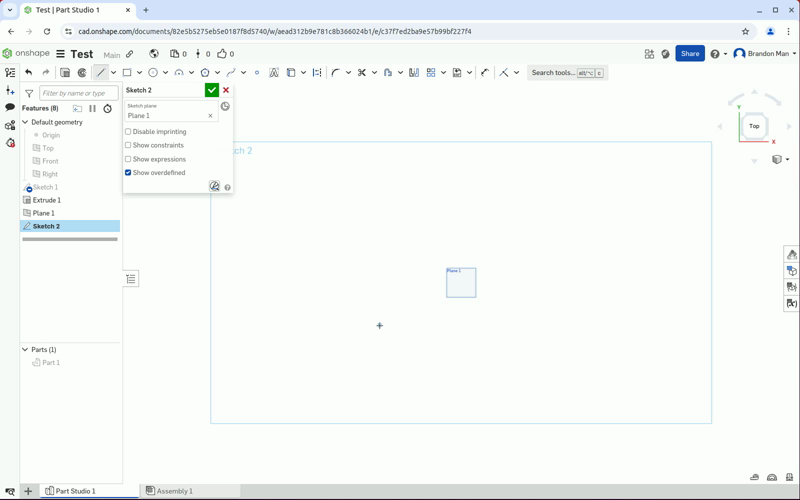
mouse_move(541, 325)
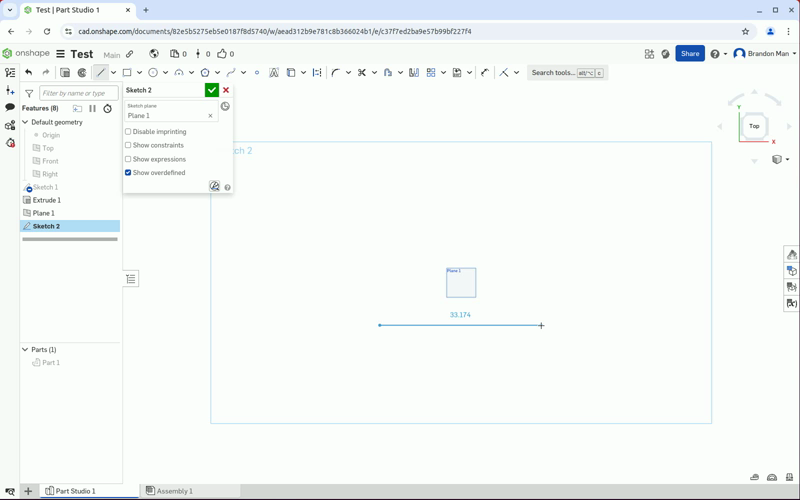
click(541, 325)
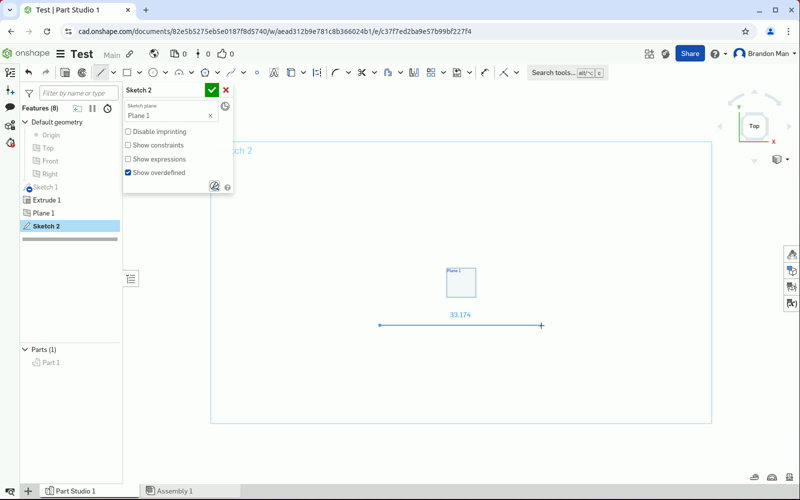
key_up(shift)
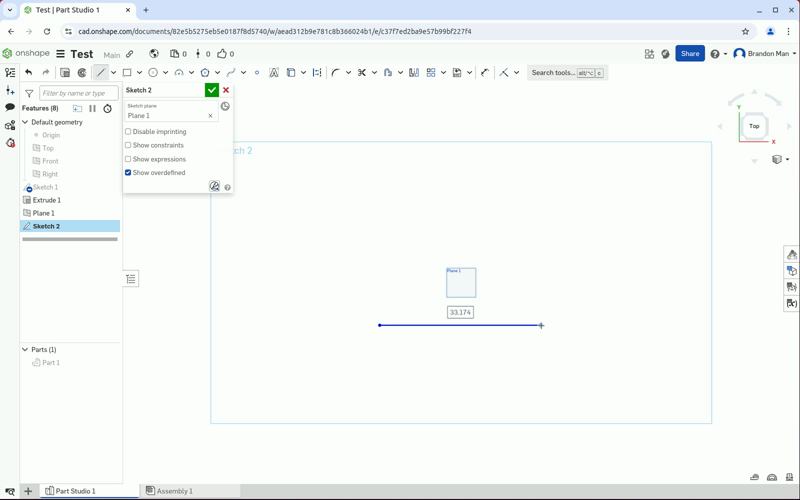
key_down(shift)
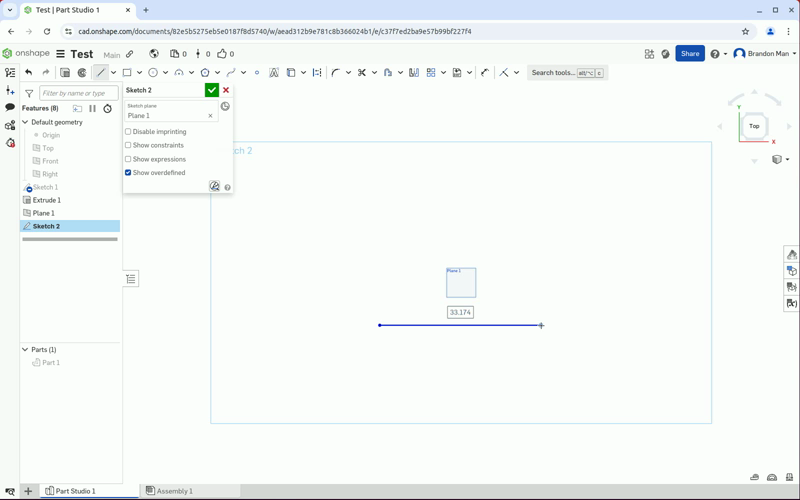
mouse_move(571, 325)
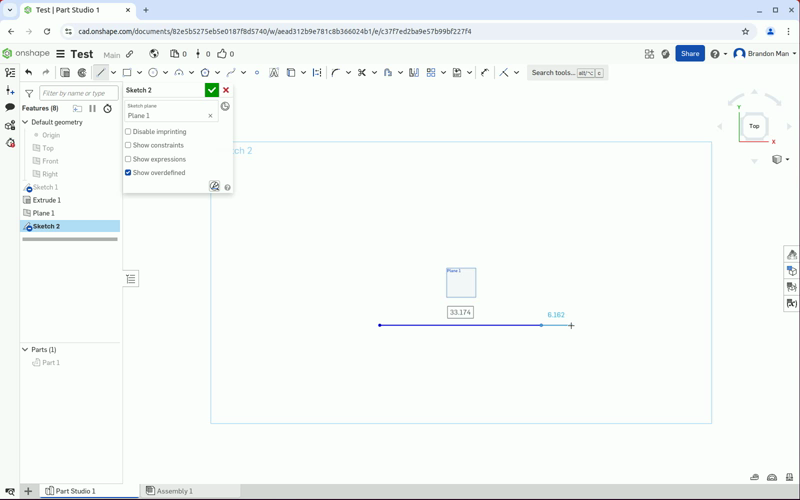
mouse_move(541, 296)
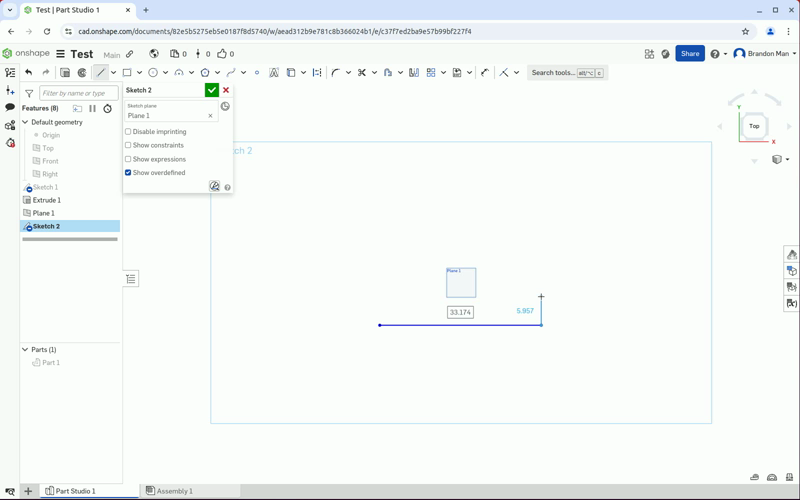
click(541, 296)
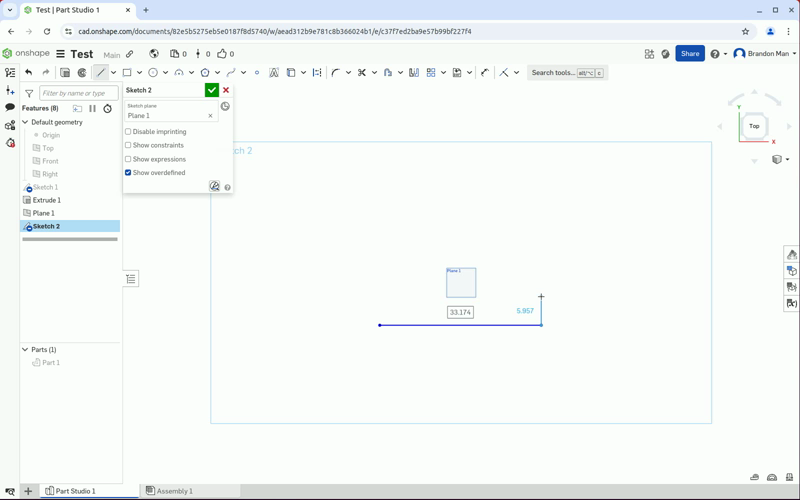
key_up(shift)
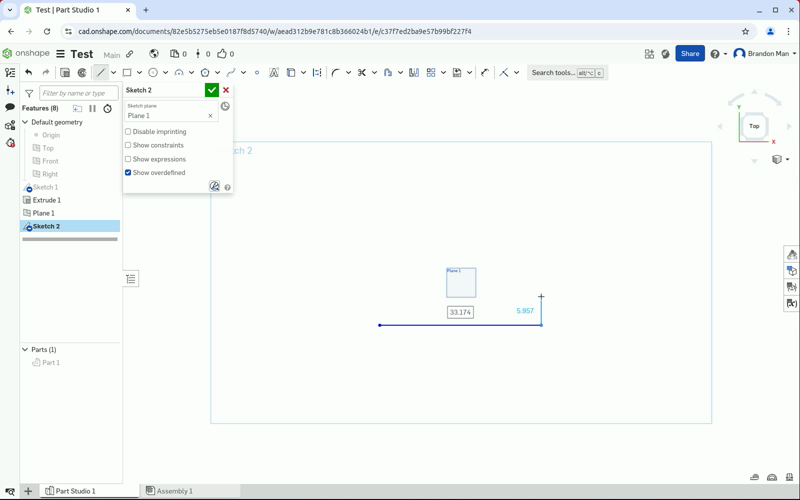
key_down(shift)
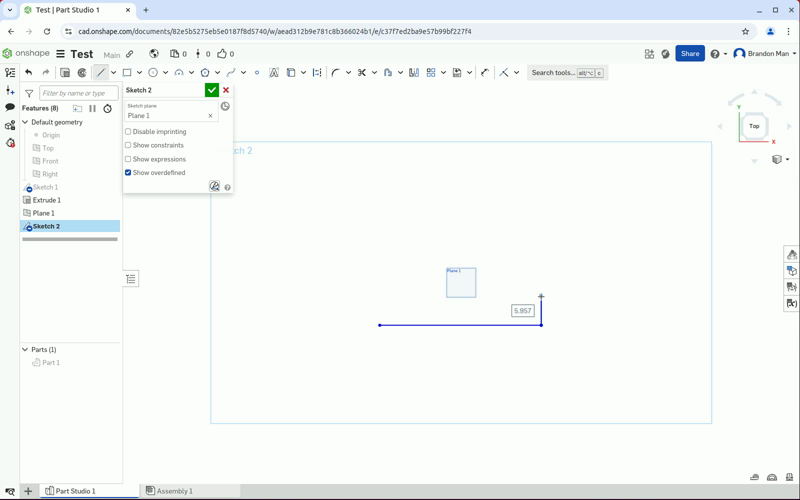
mouse_move(379, 296)
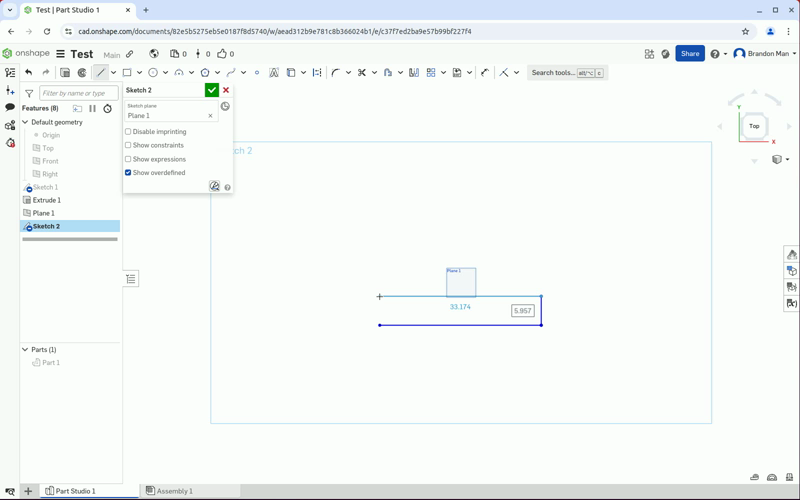
click(379, 296)
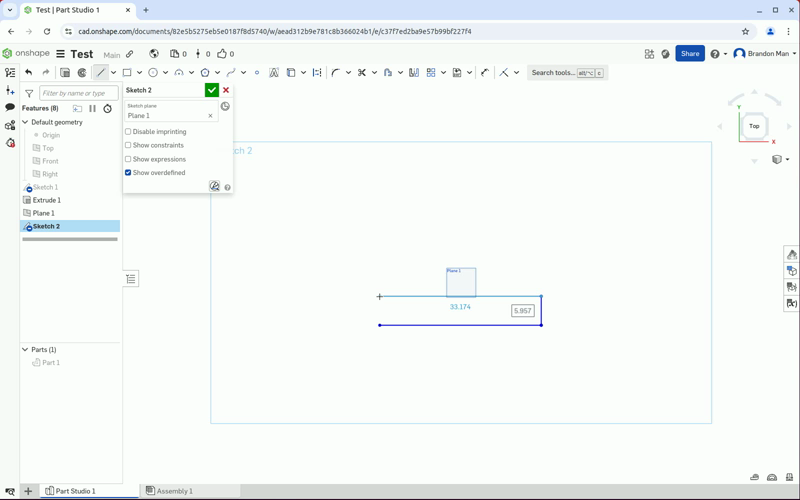
key_up(shift)
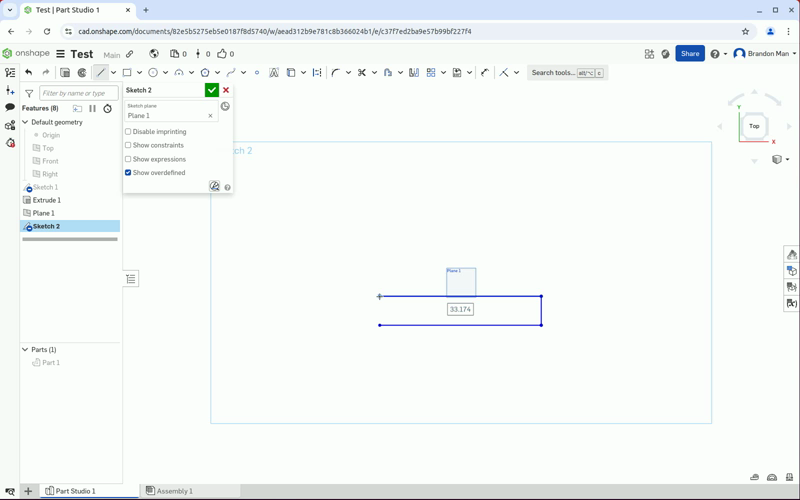
mouse_move(409, 296)
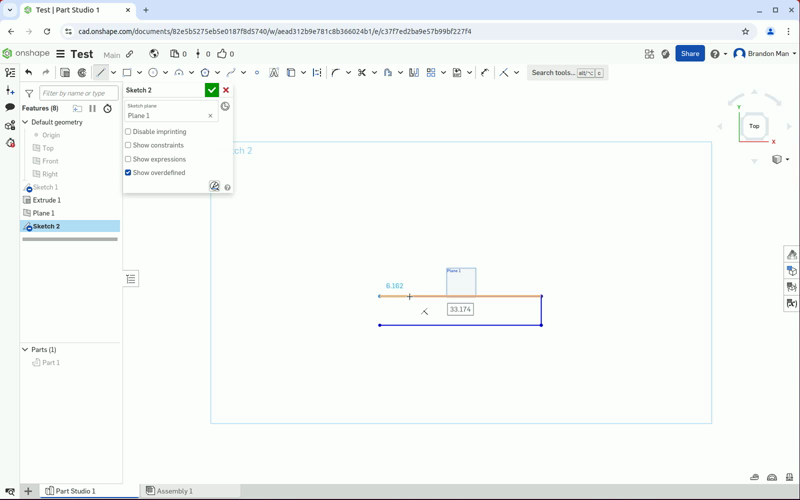
key_down(shift)
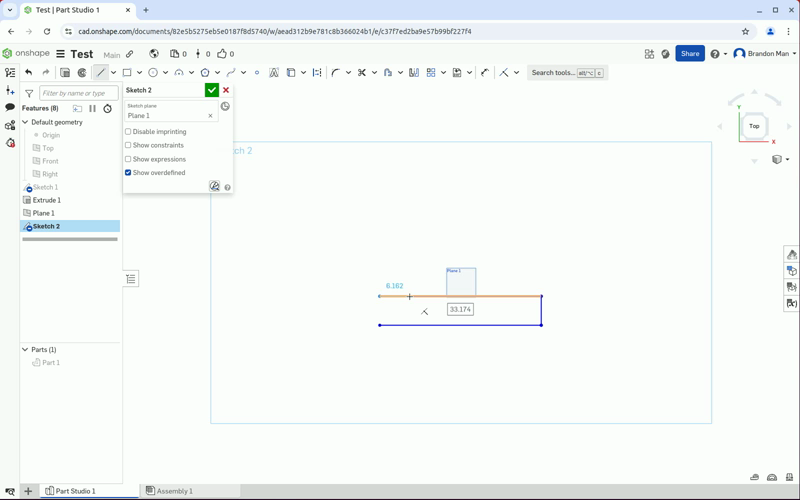
mouse_move(379, 325)
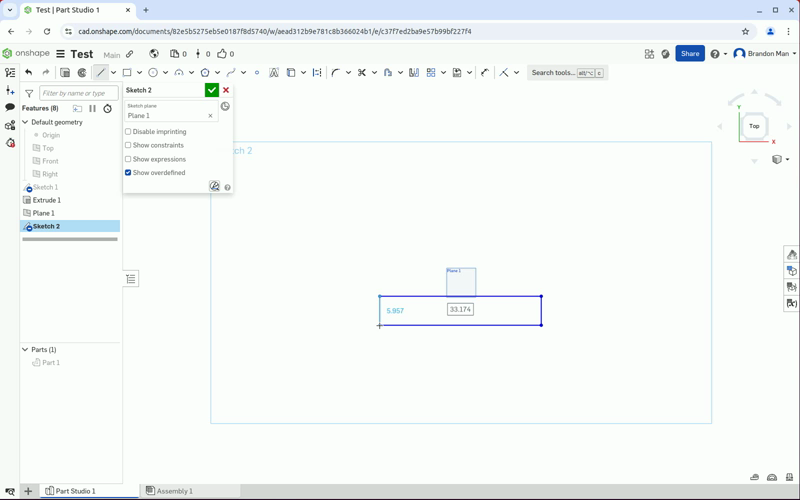
key_up(shift)
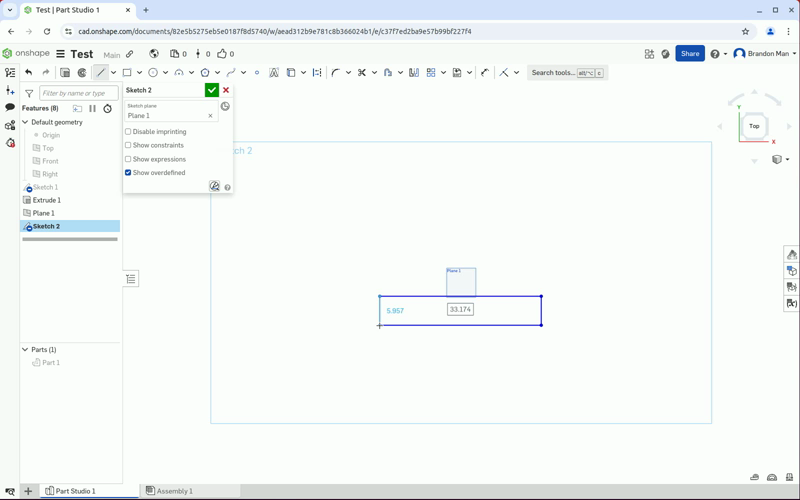
click(379, 325)
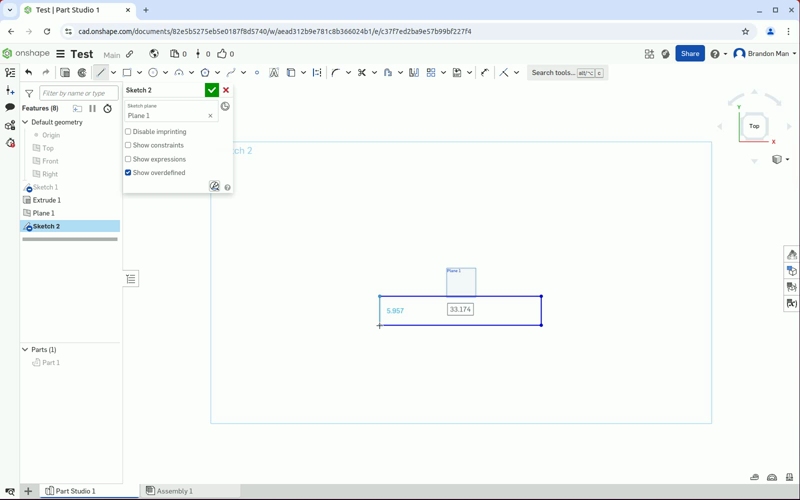
key(esc)
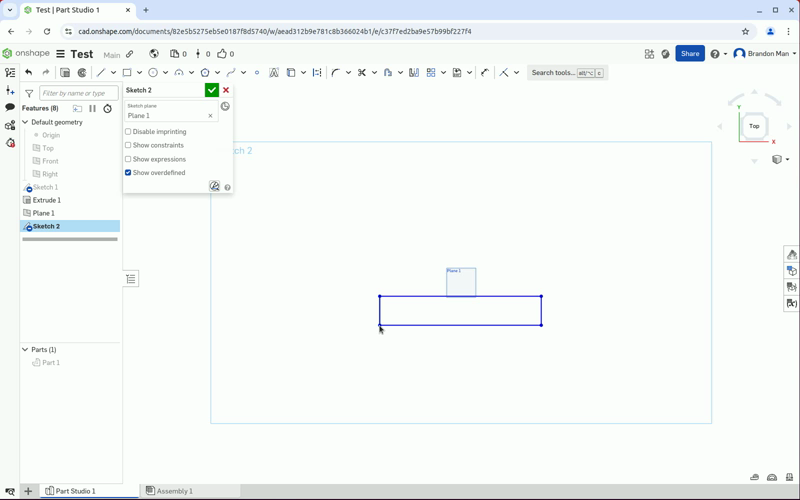
mouse_move(512, 300)
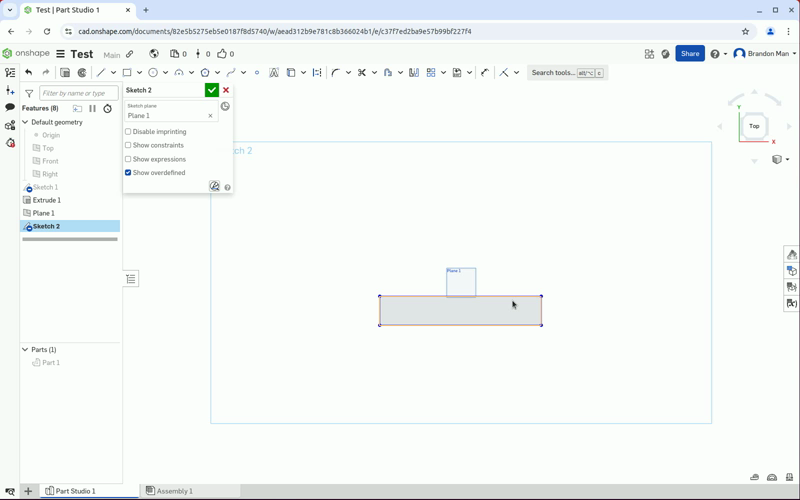
click(512, 300)
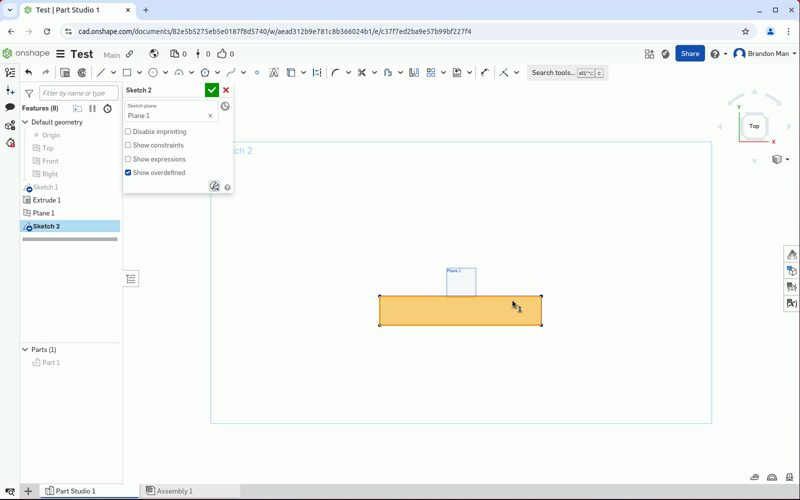
mouse_move(73, 352)
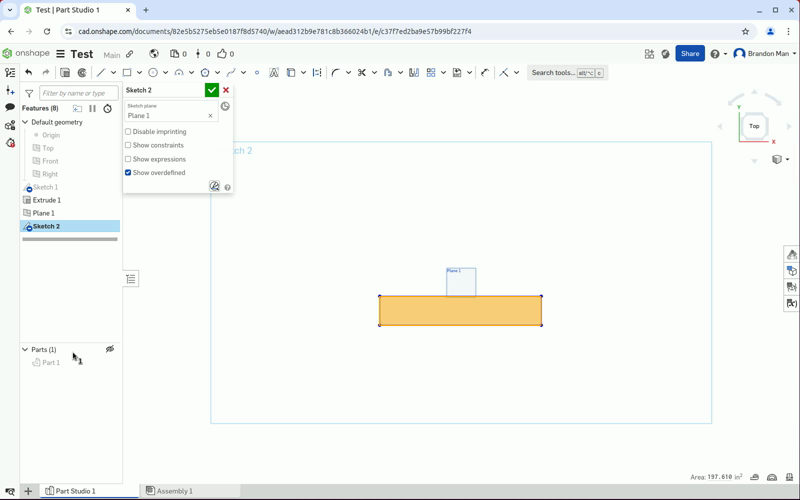
key(shift+y)
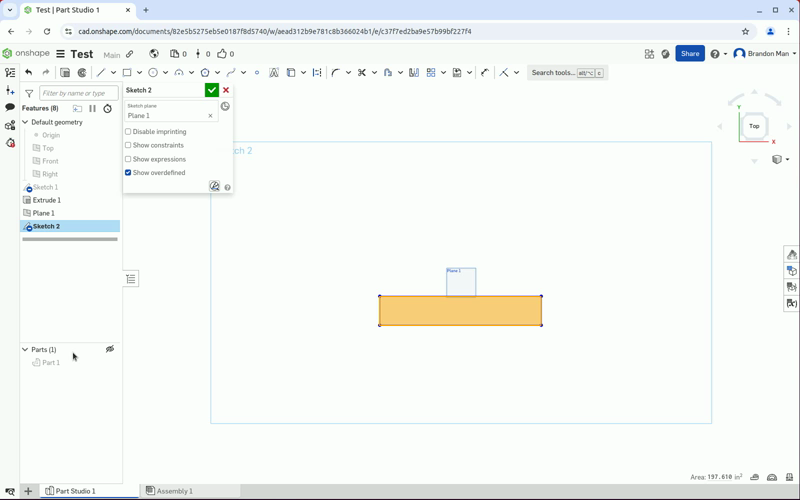
key(shift+e)
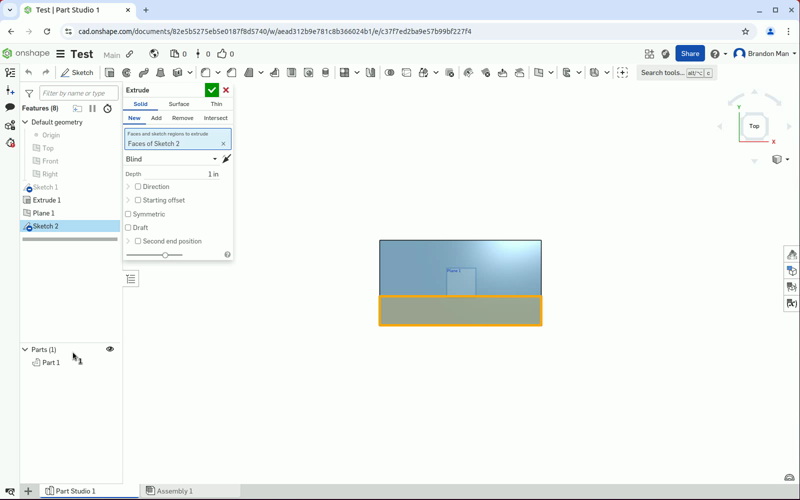
mouse_move(143, 106)
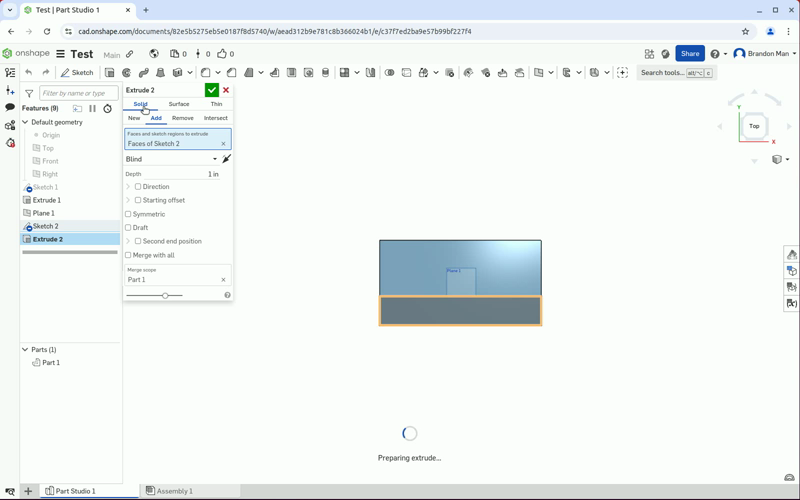
click(143, 106)
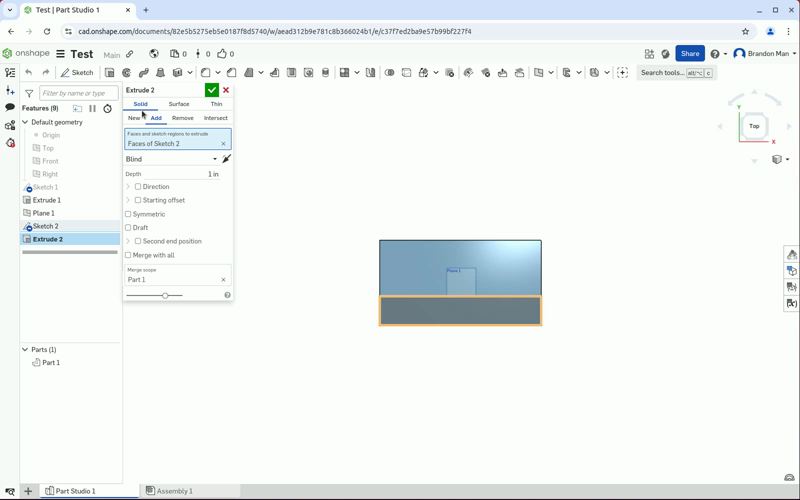
mouse_move(137, 120)
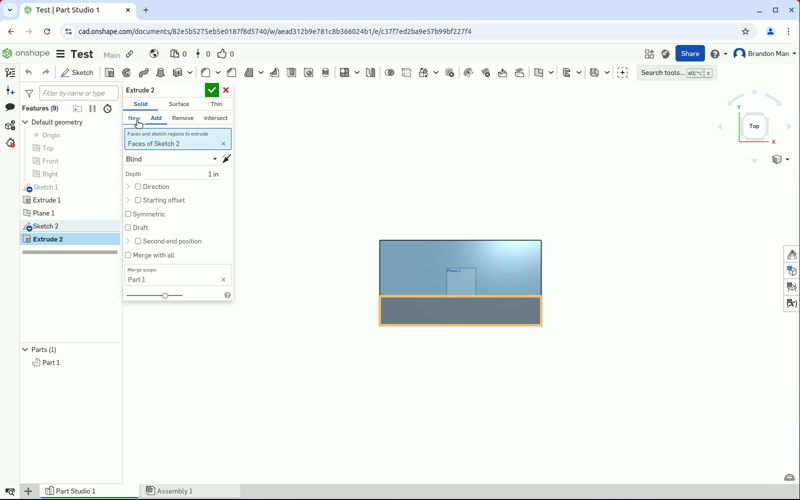
click(137, 120)
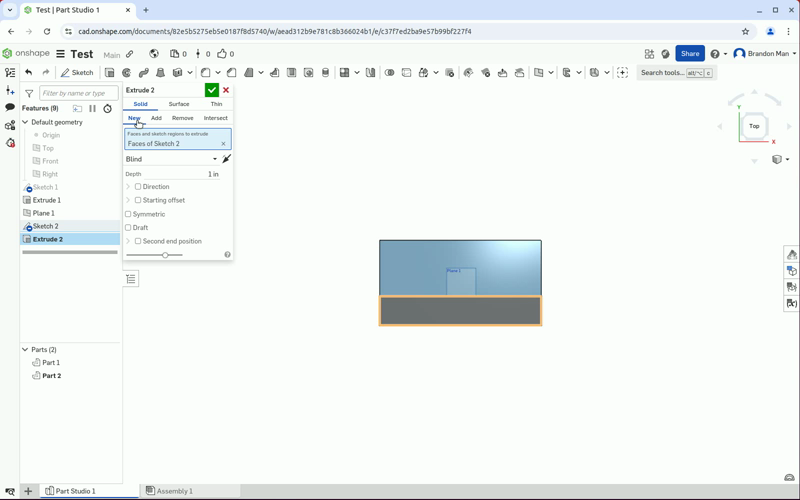
key(tab, 4)
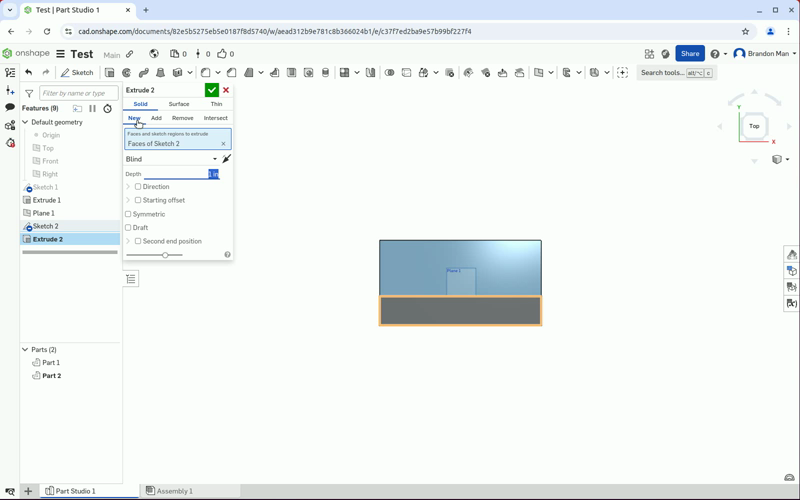
text(11.554)
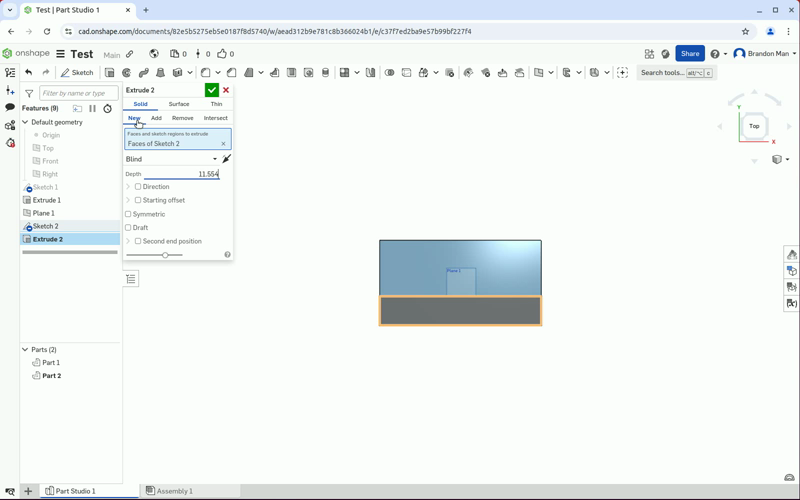
key(enter)
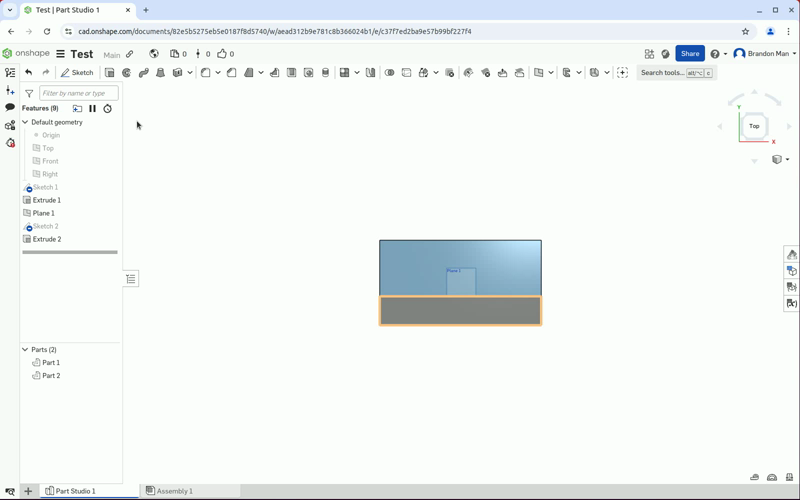
key(shift+h)
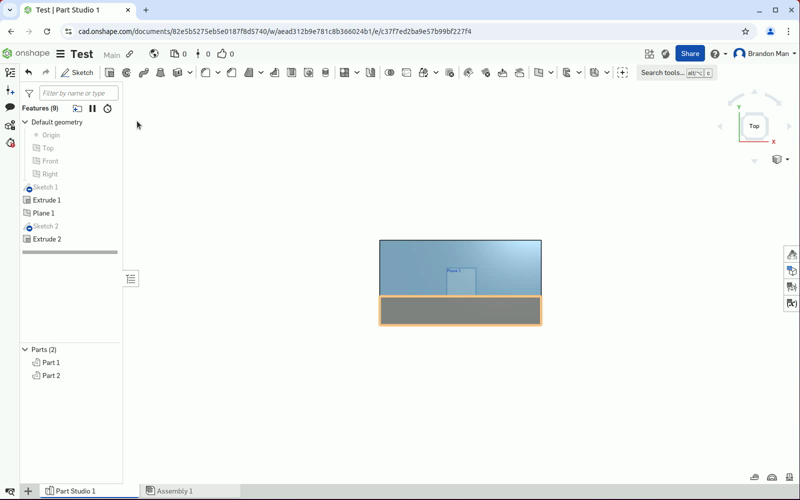
key(shift+h)
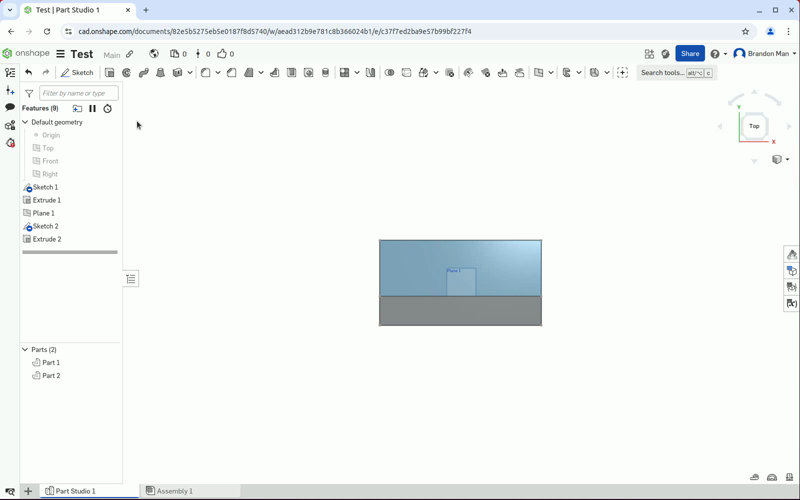
key(shift+7)
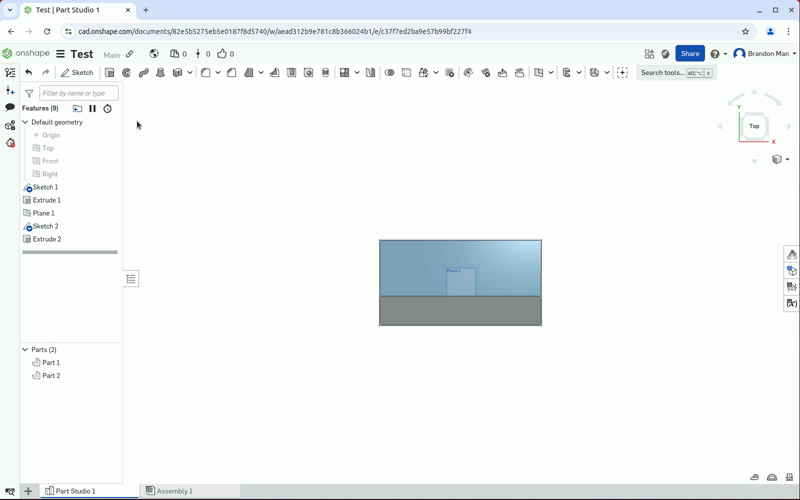
key(up, 3)
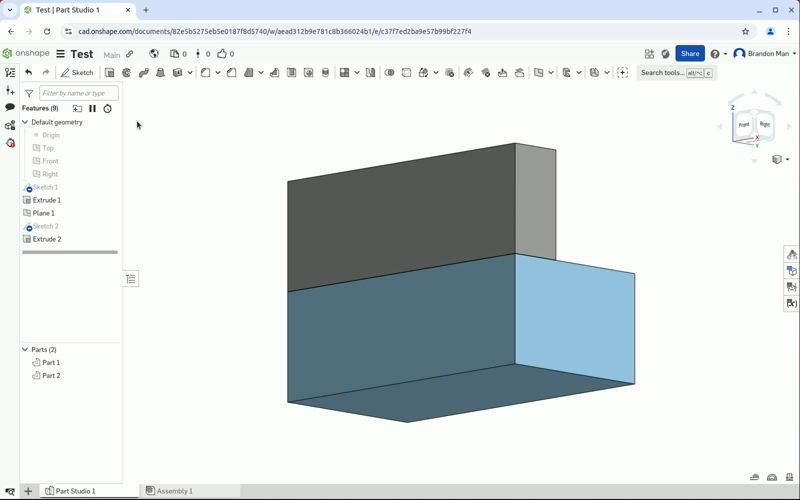
key(left, 3)
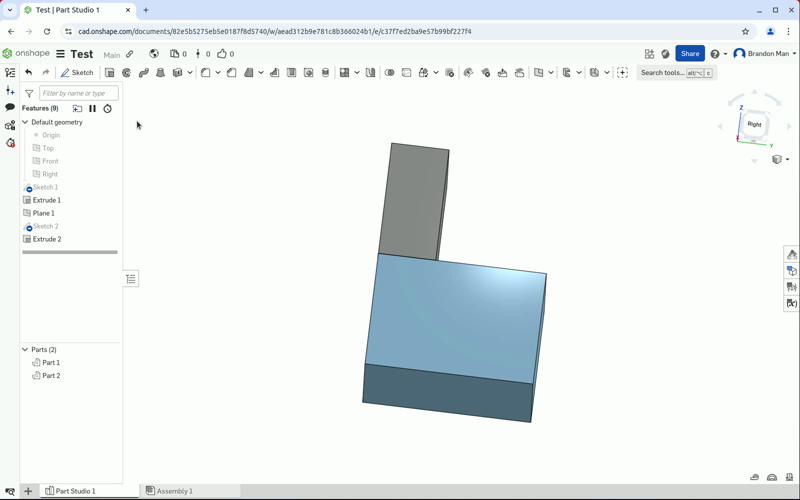
key(right, 3)
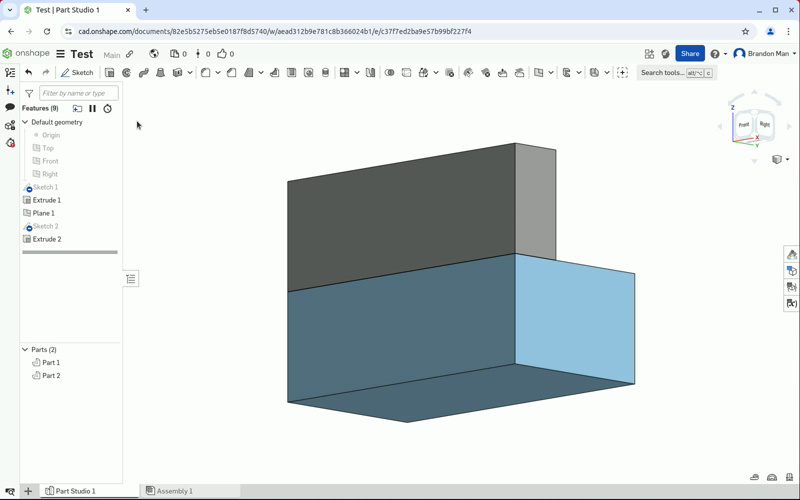
key(down, 3)
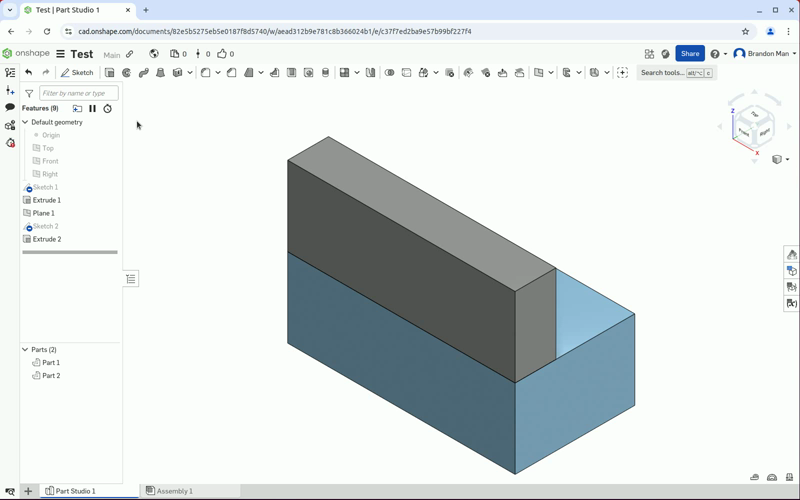
mouse_move(73, 189)
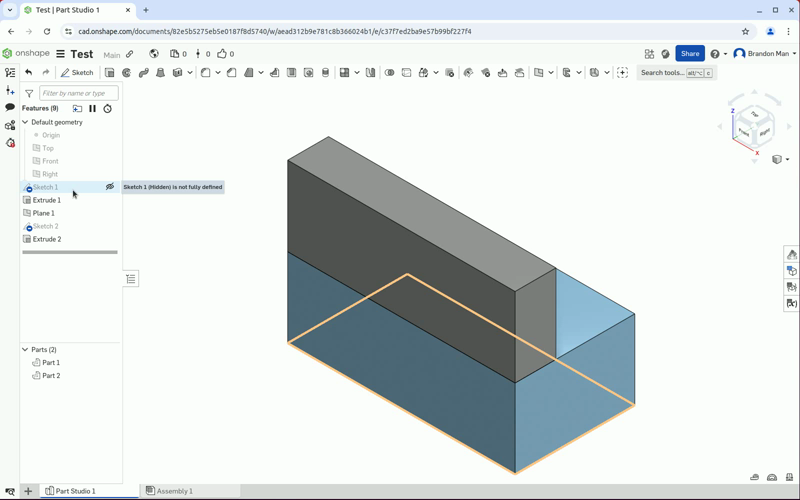
click(73, 189)